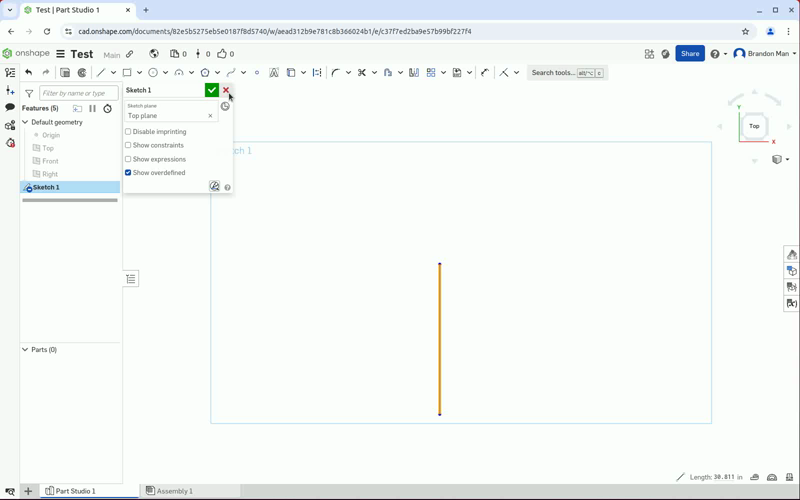
key(shift+h)
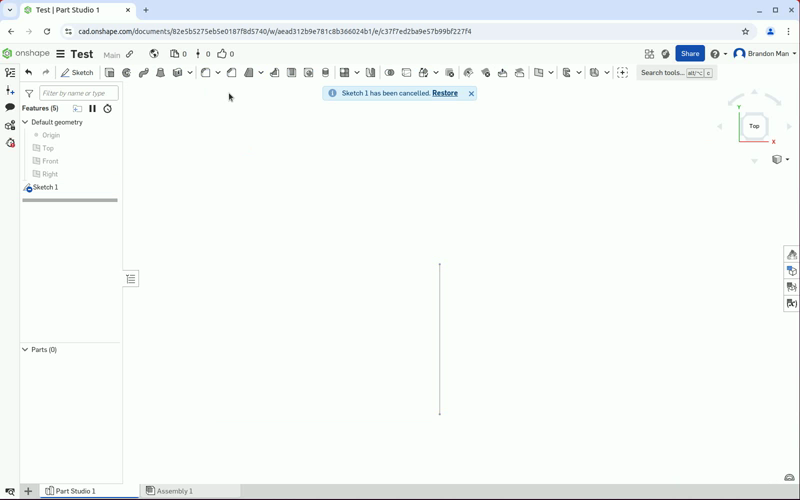
key(shift+s)
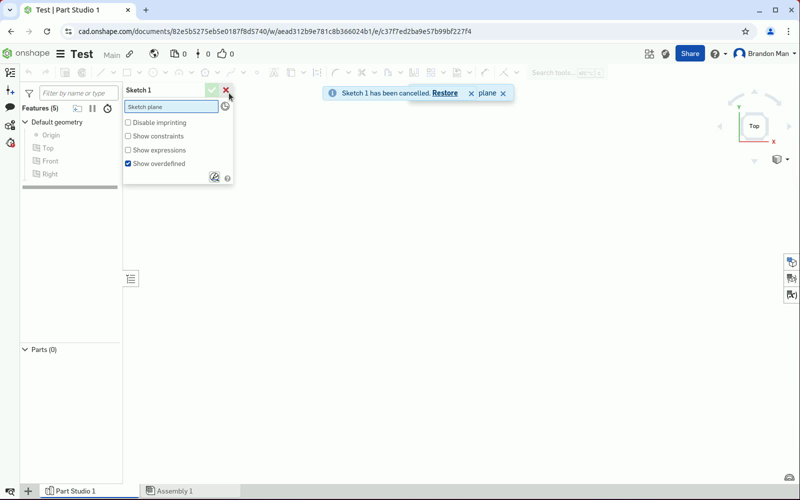
mouse_move(73, 150)
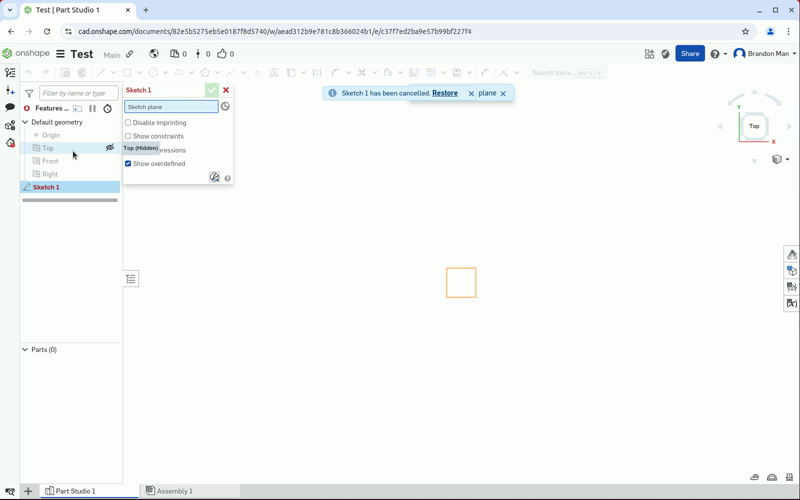
click(73, 150)
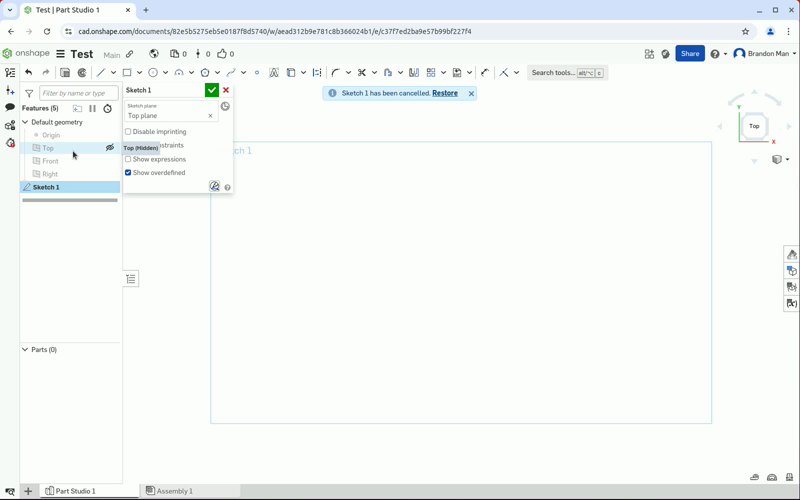
mouse_move(73, 352)
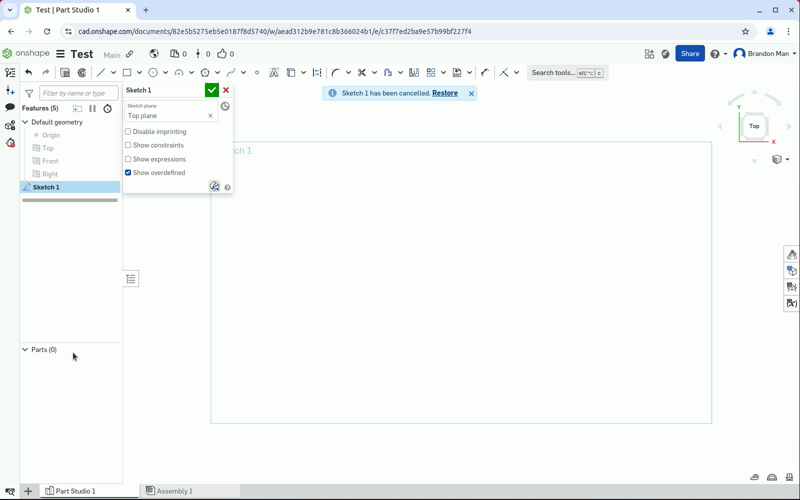
key(y)
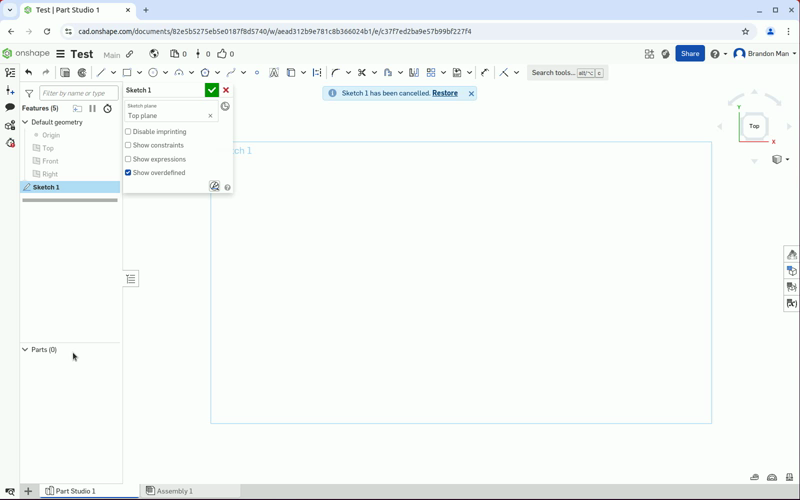
key(l)
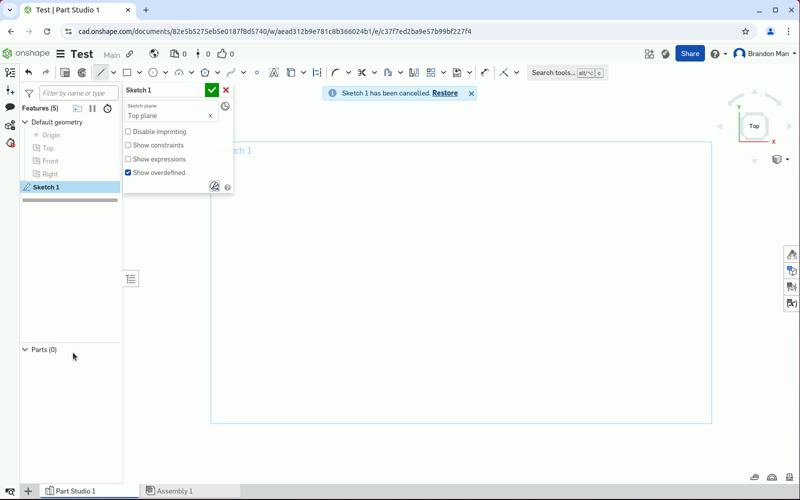
key_down(shift)
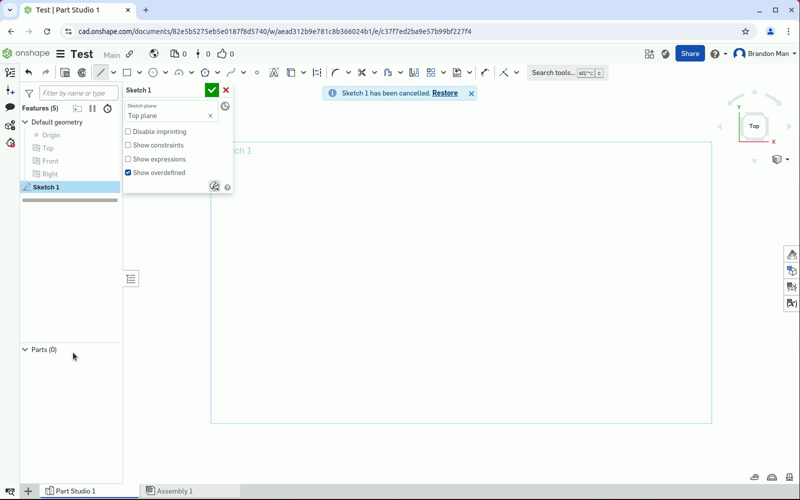
mouse_move(363, 339)
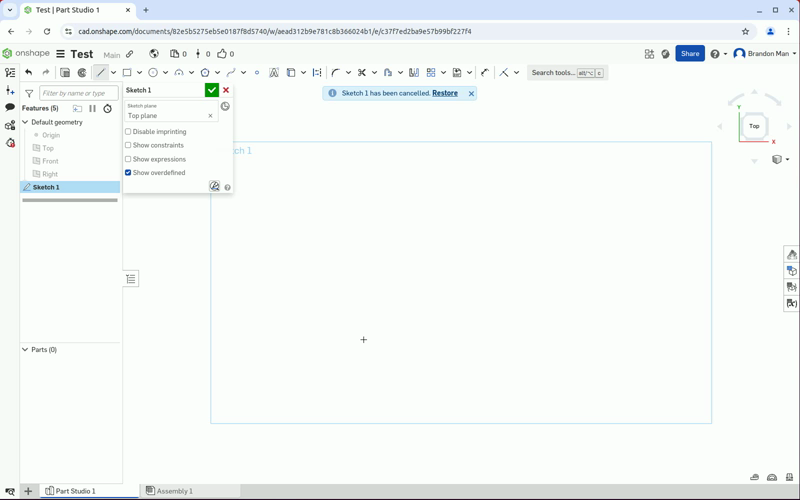
click(363, 339)
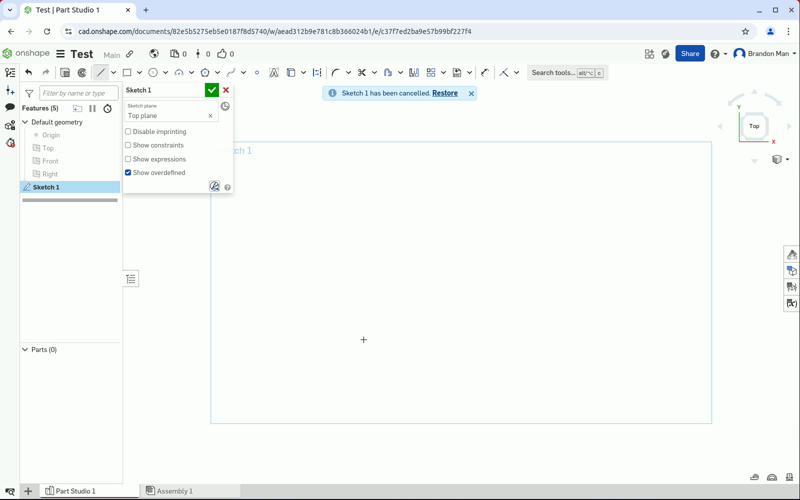
key_up(shift)
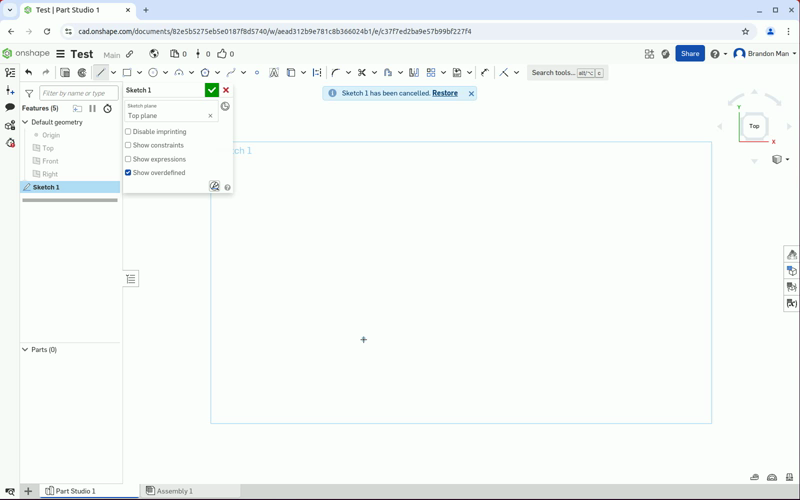
key_down(shift)
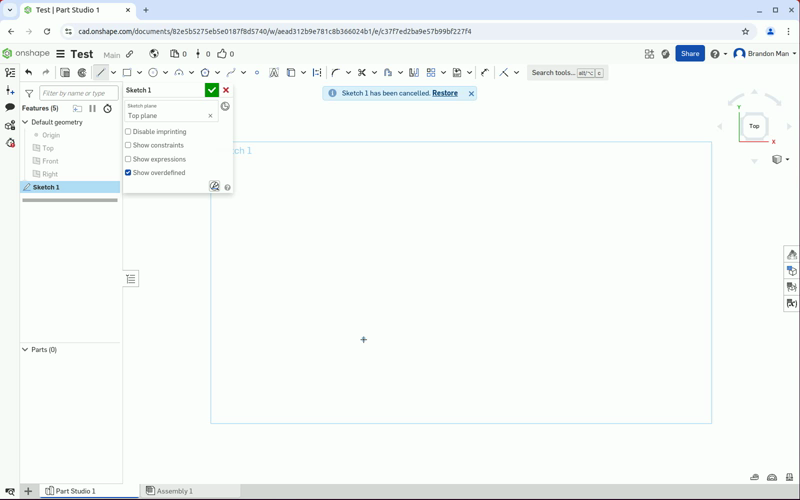
mouse_move(461, 394)
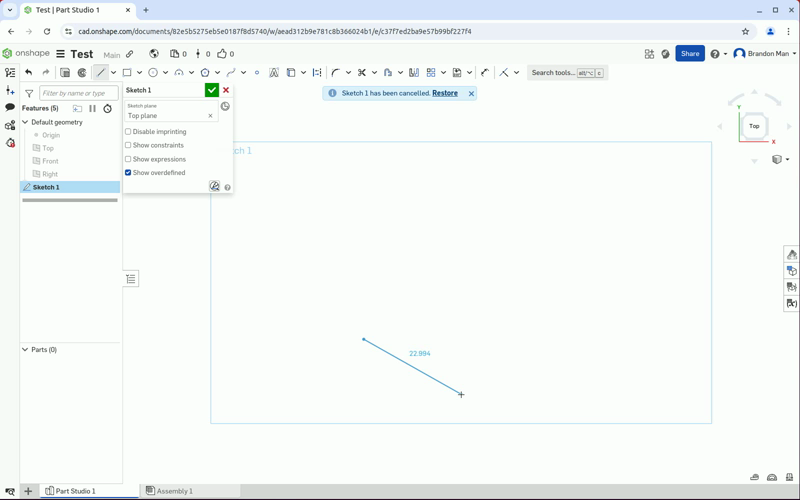
click(461, 394)
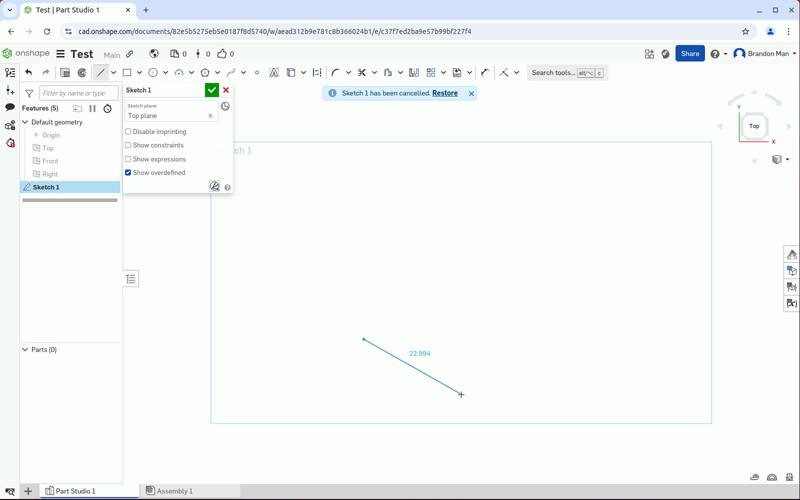
key_up(shift)
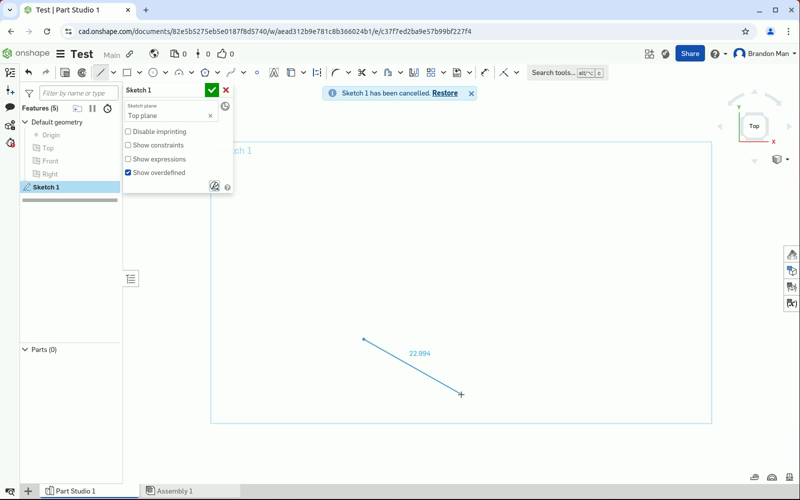
key_down(shift)
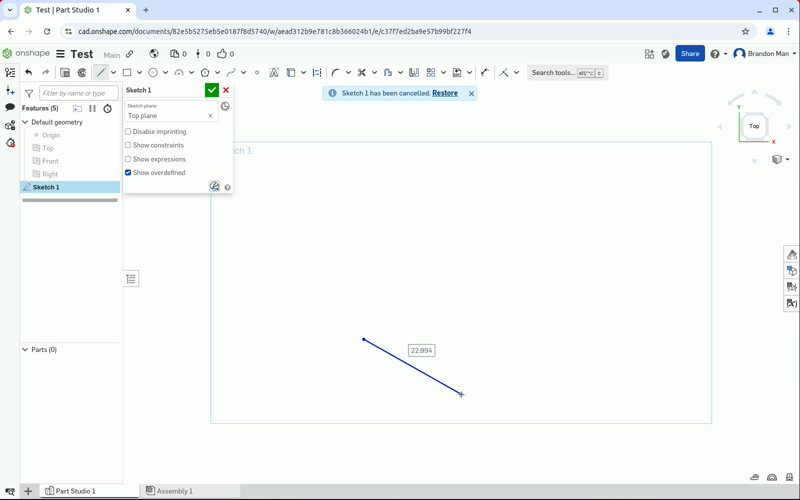
mouse_move(557, 339)
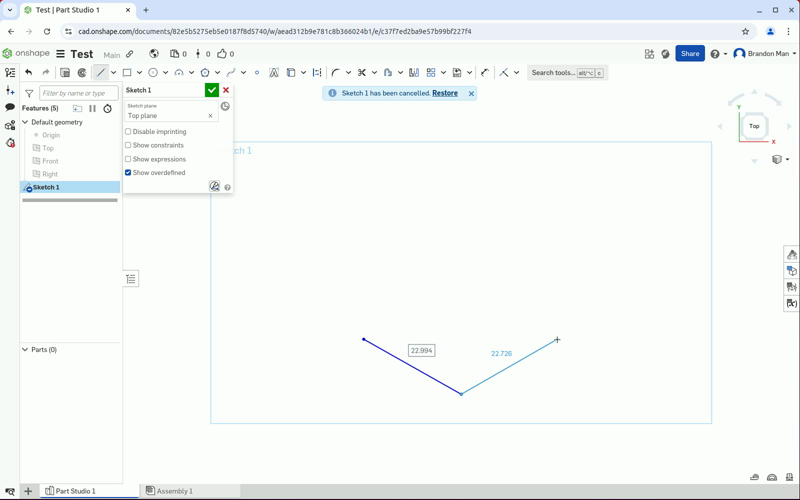
click(557, 339)
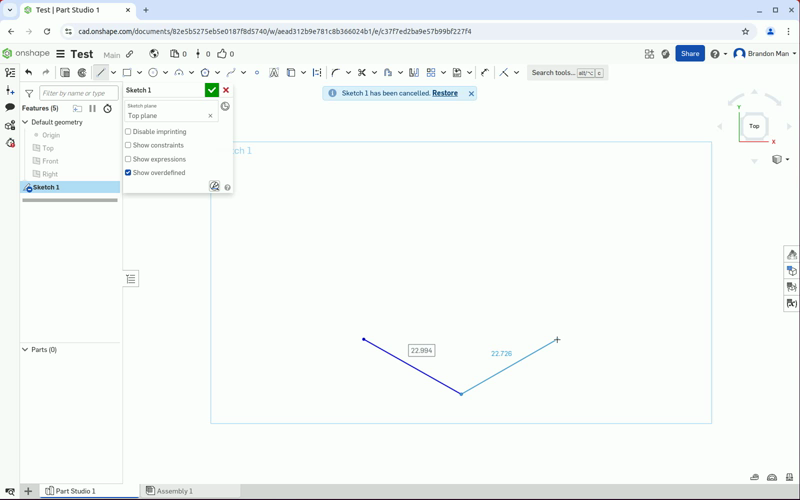
key_up(shift)
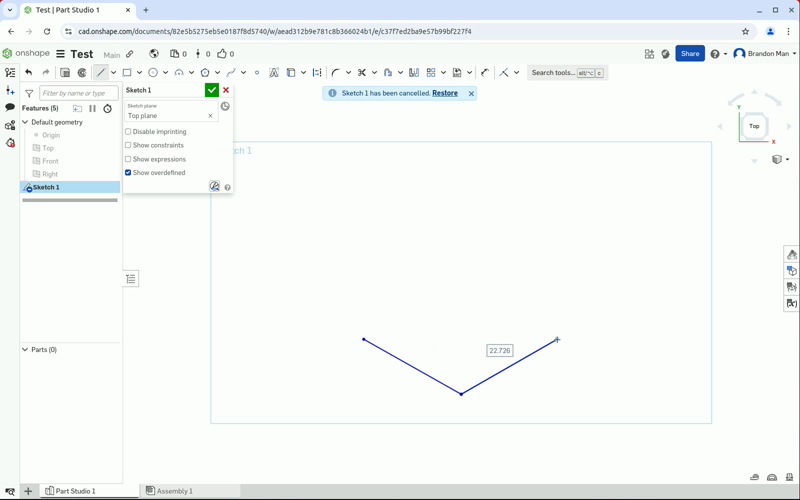
key_down(shift)
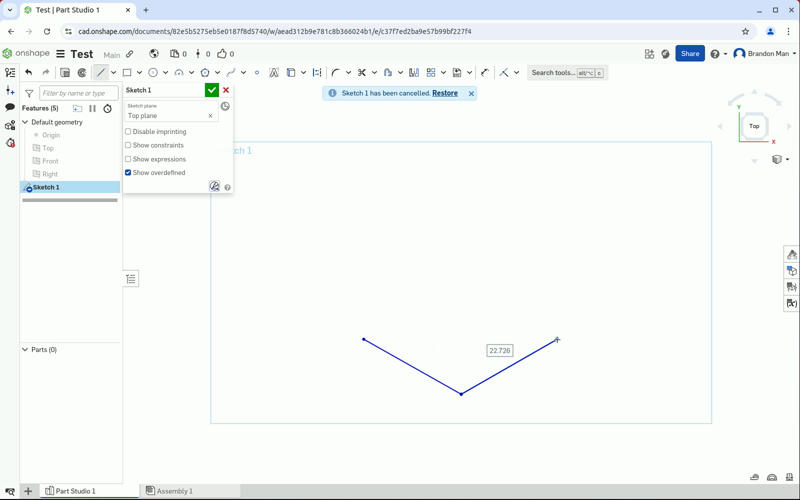
mouse_move(557, 227)
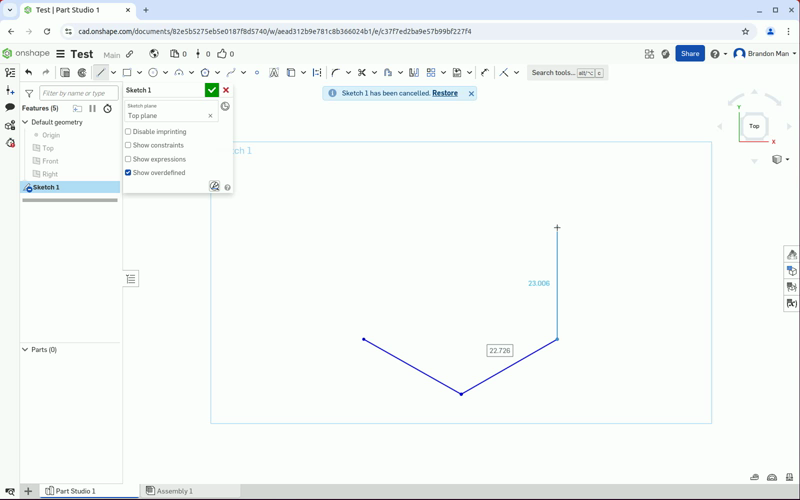
click(557, 227)
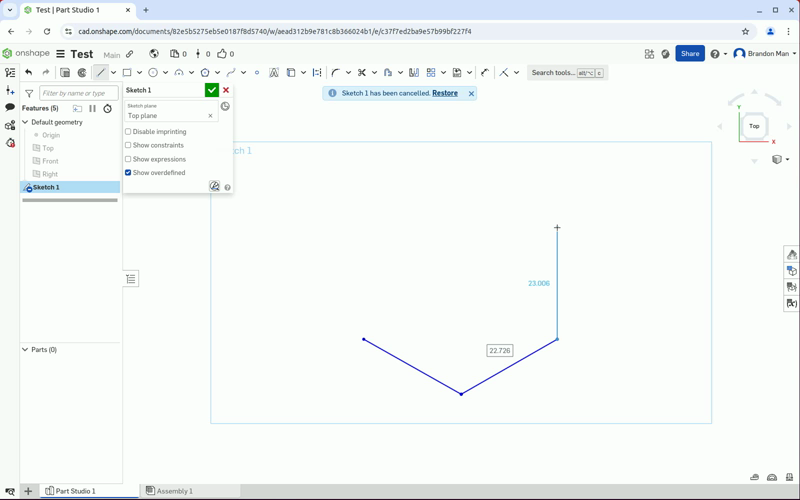
key_up(shift)
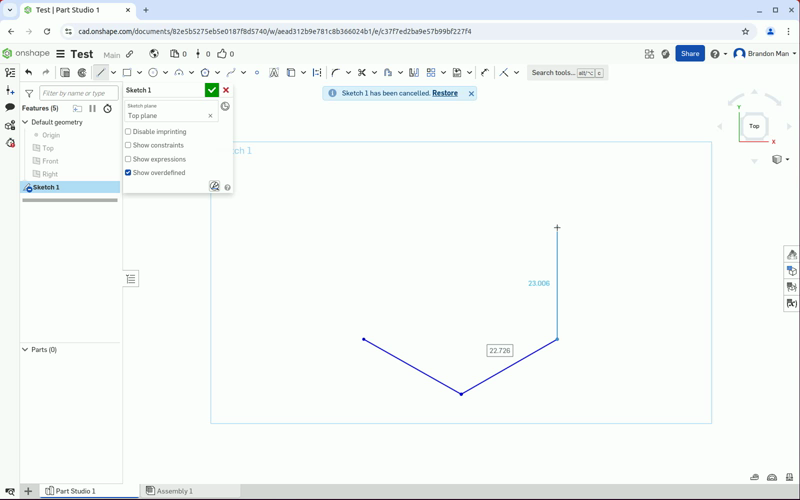
key_down(shift)
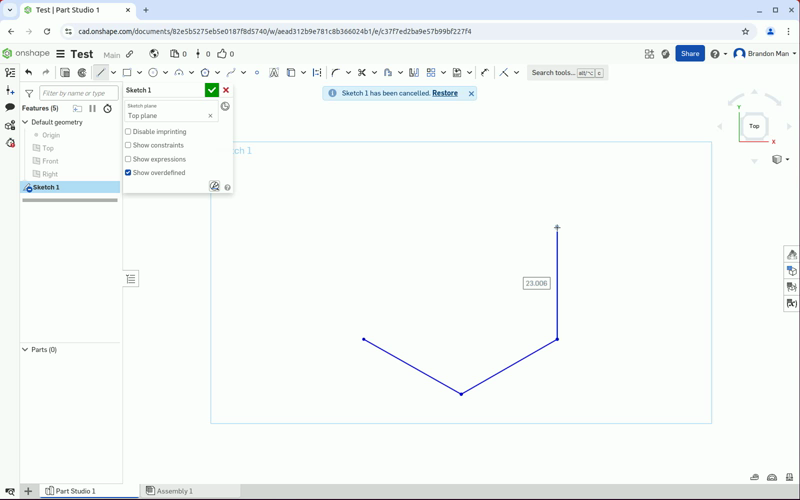
mouse_move(461, 171)
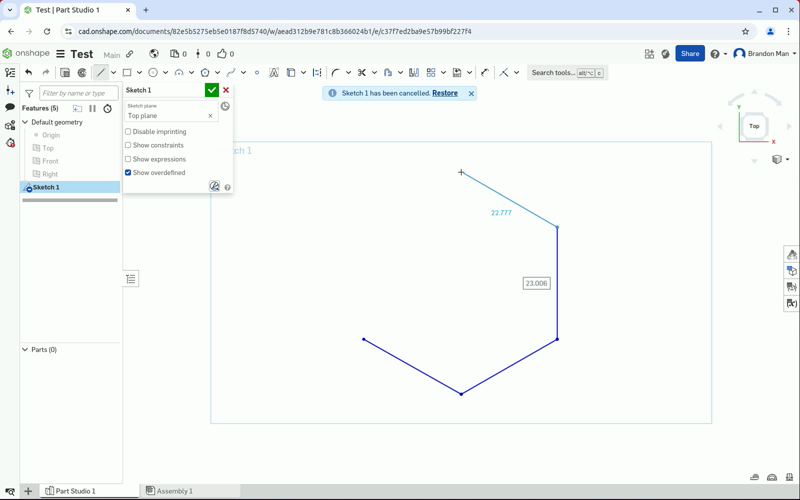
click(461, 171)
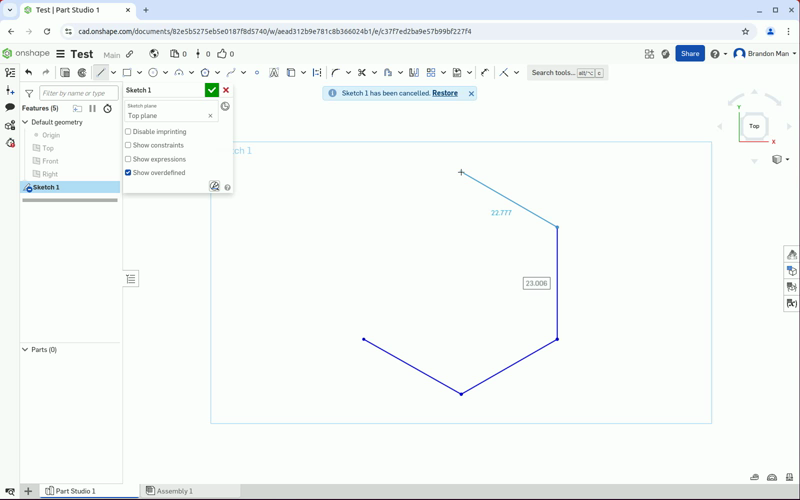
key_up(shift)
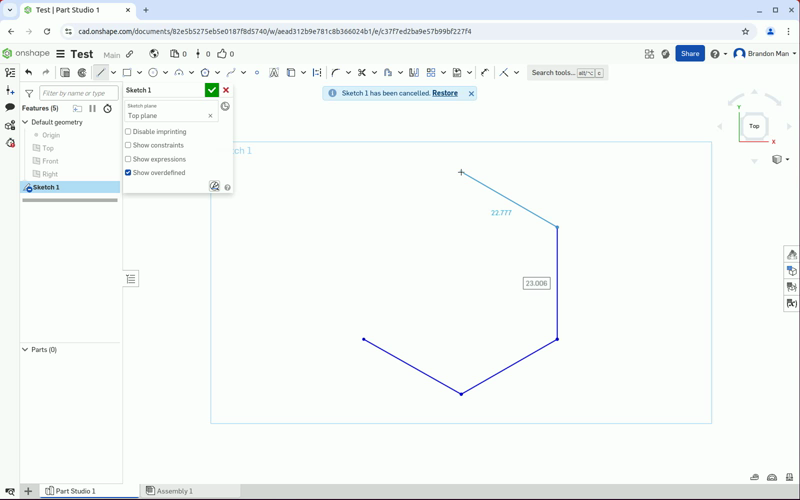
key_down(shift)
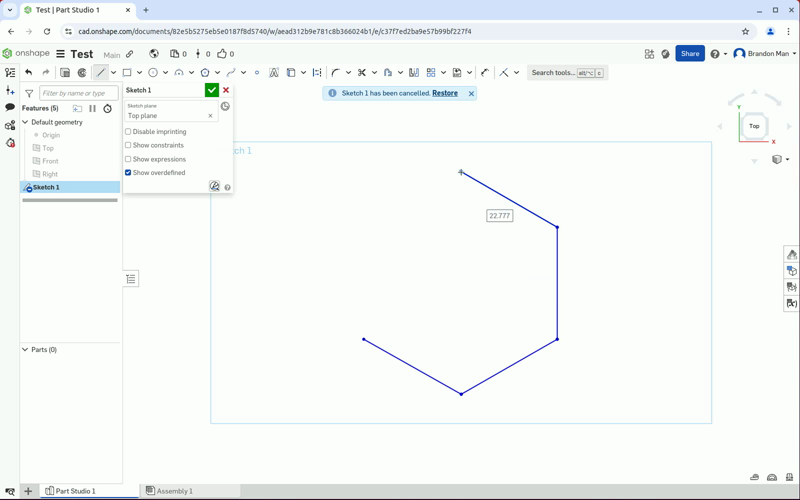
mouse_move(363, 227)
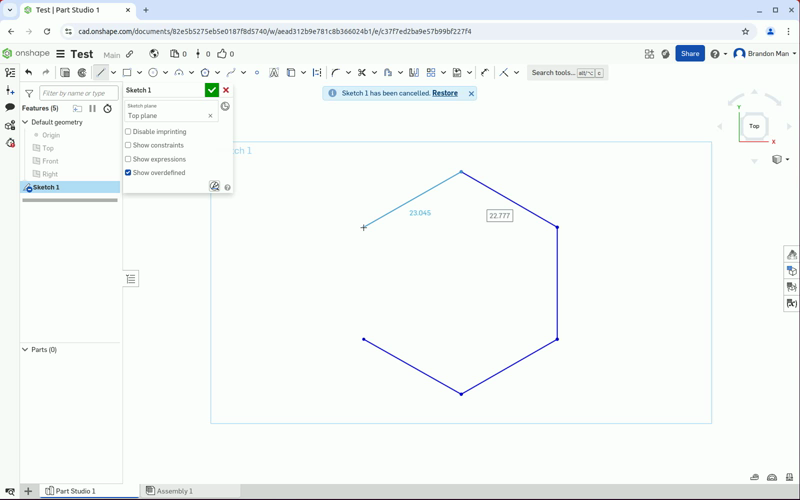
click(363, 227)
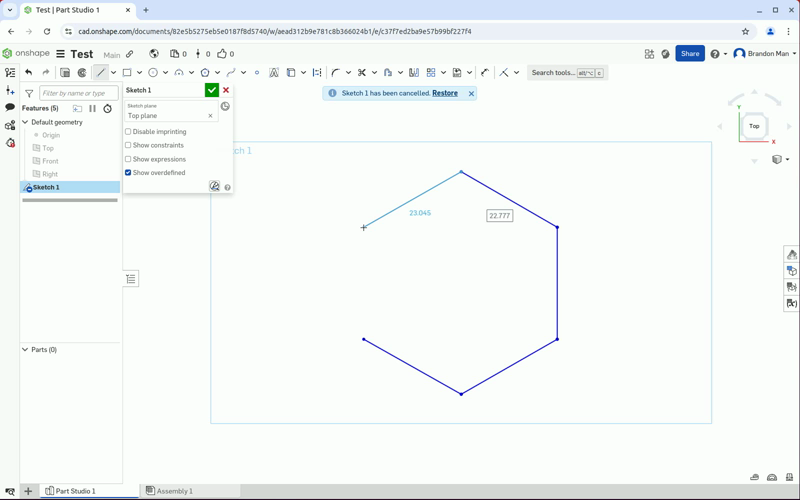
key_up(shift)
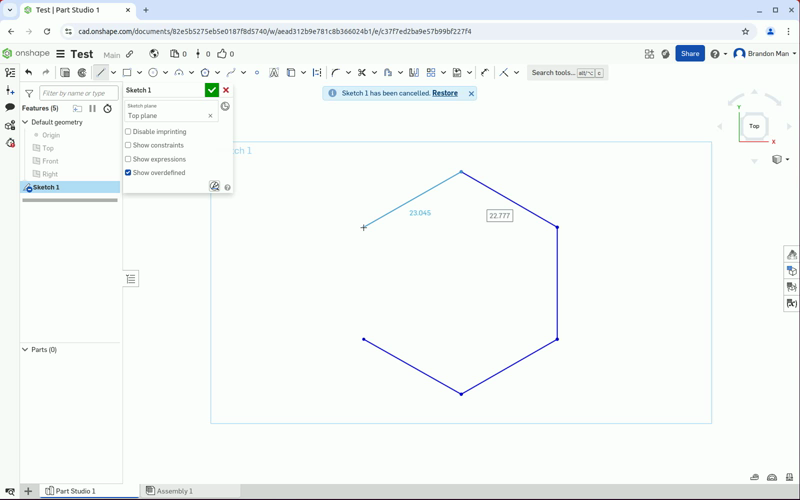
key_down(shift)
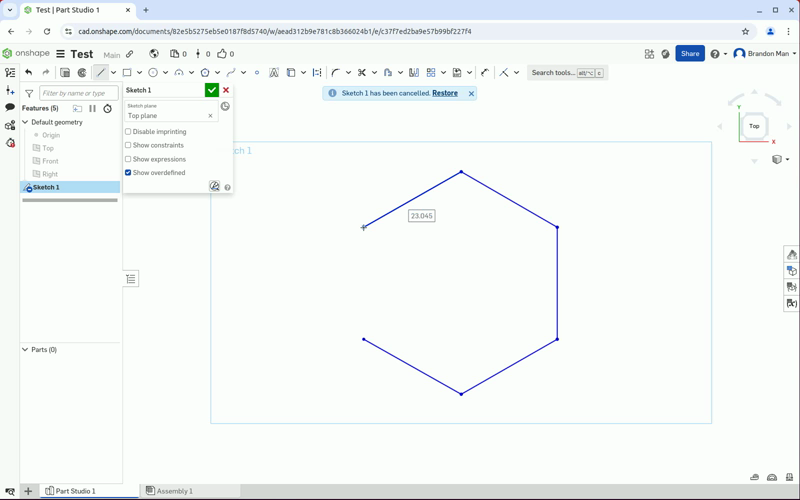
mouse_move(363, 339)
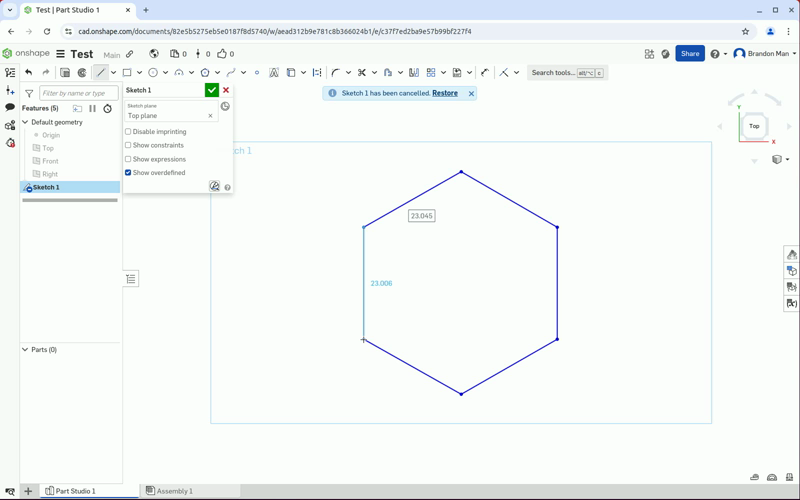
key_up(shift)
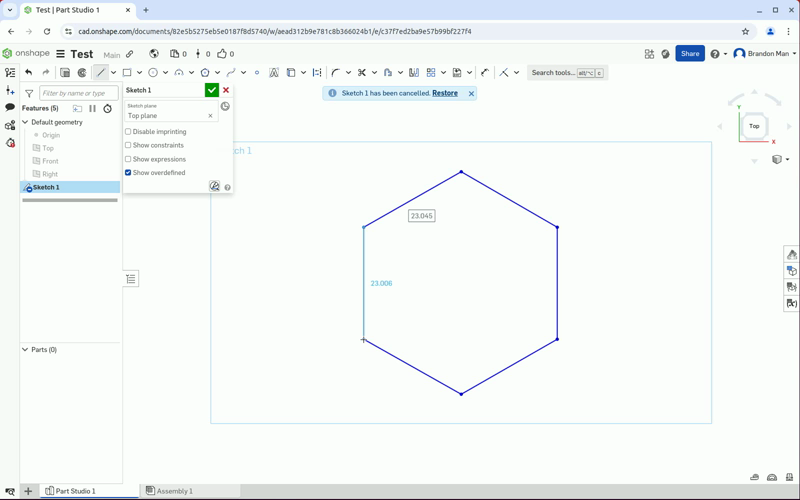
click(363, 339)
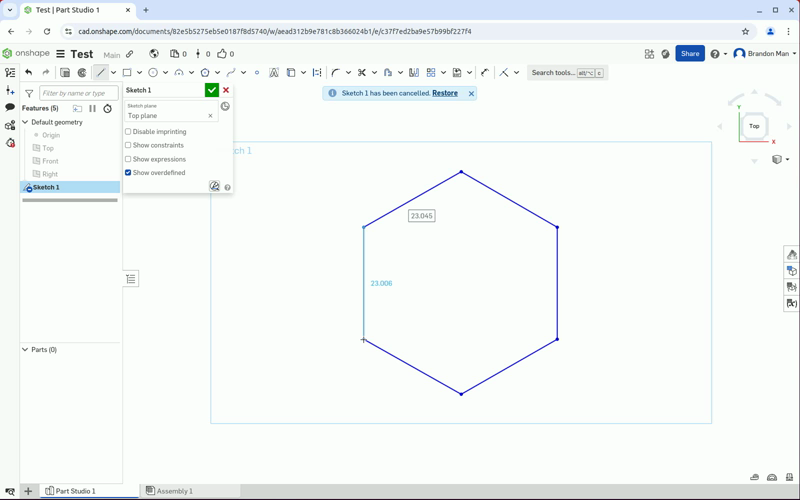
key(esc)
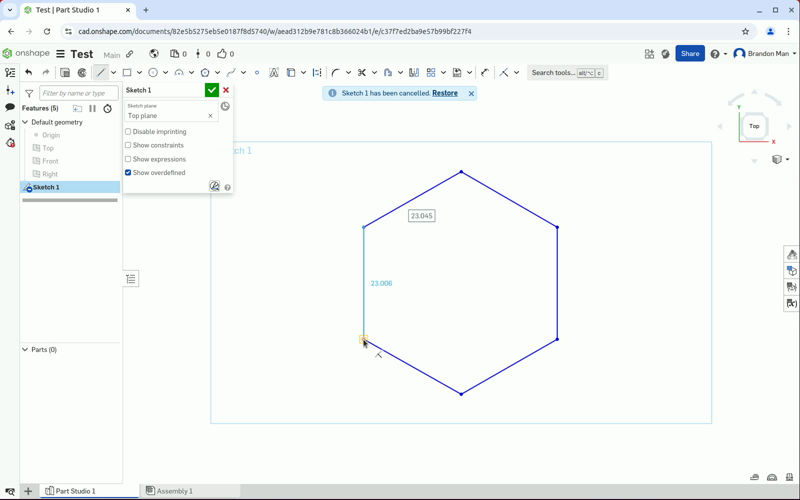
key(c)
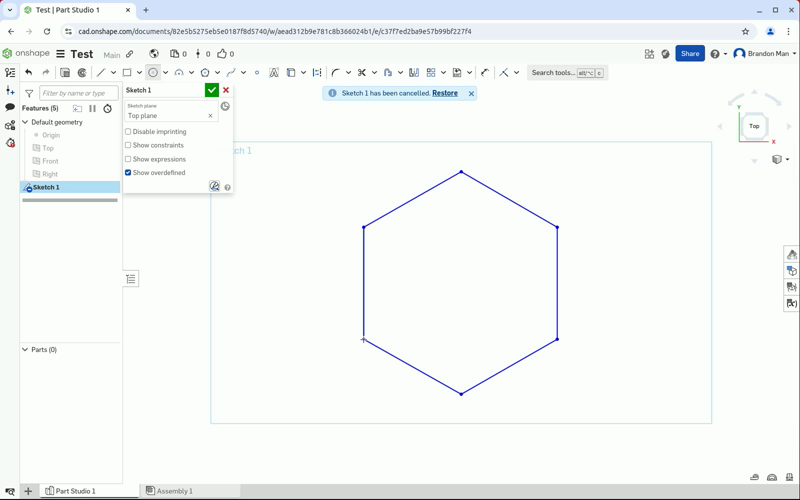
key_down(shift)
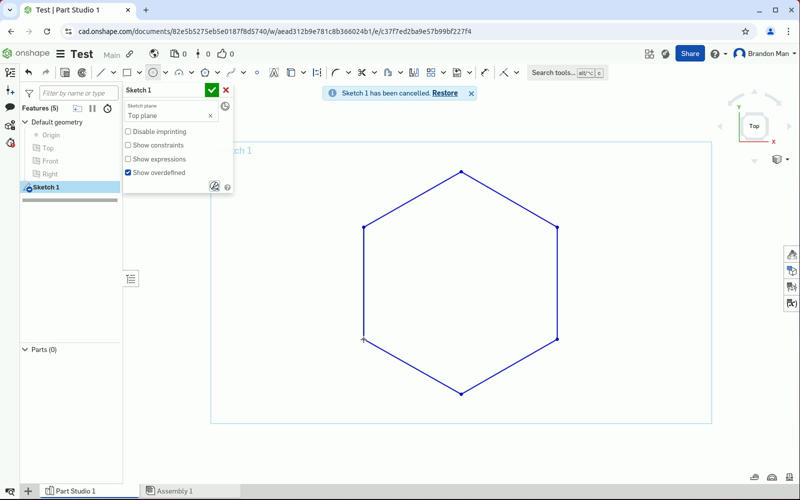
mouse_move(461, 284)
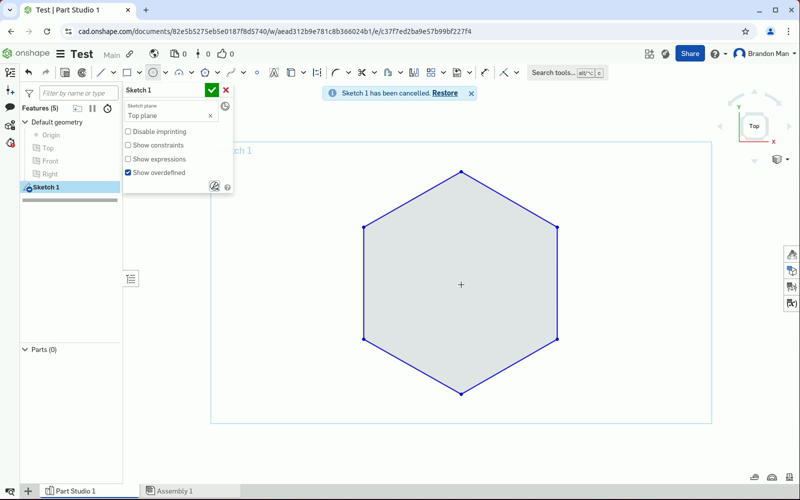
click(461, 284)
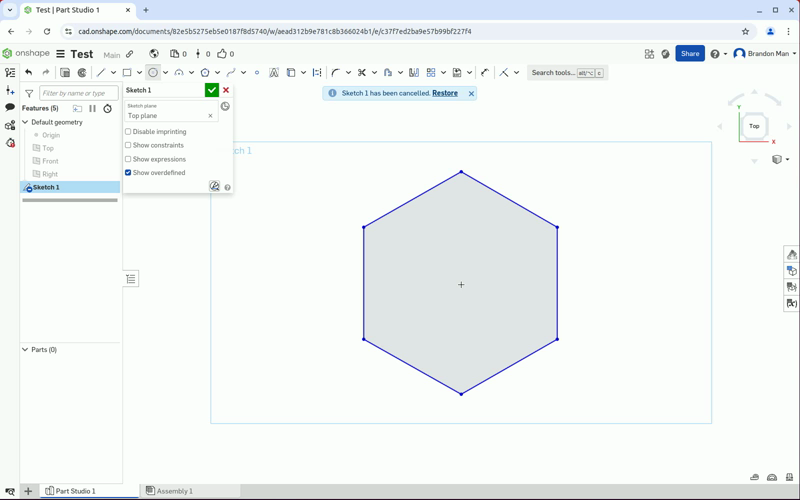
key_up(shift)
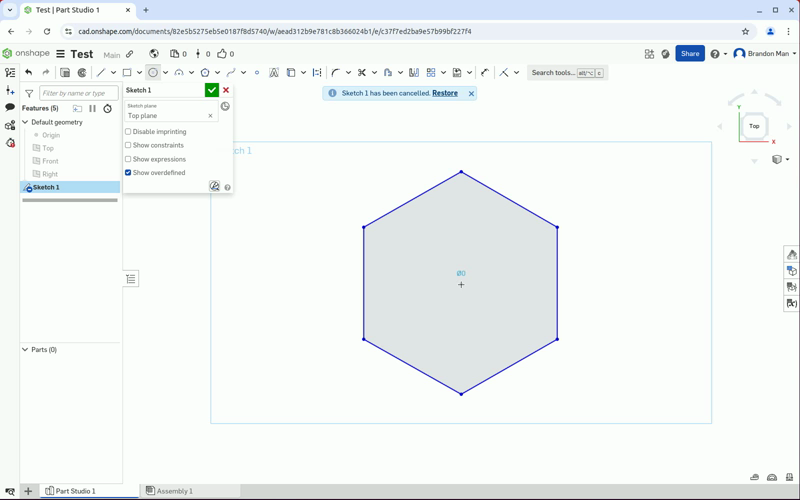
mouse_move(549, 284)
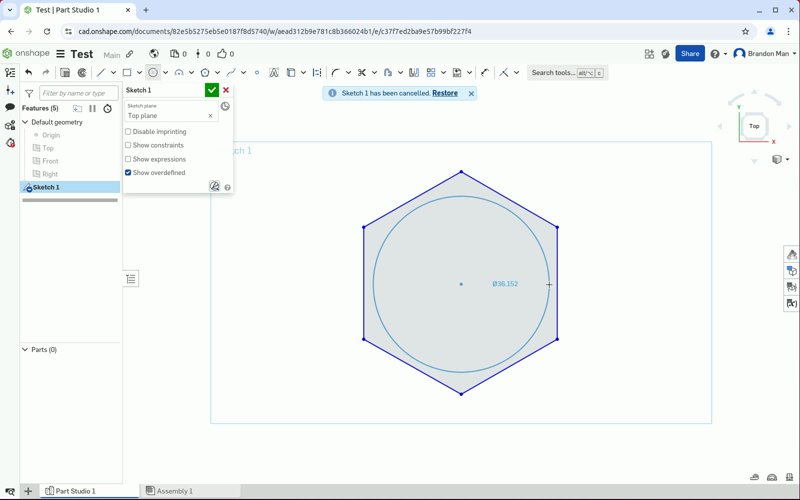
click(549, 284)
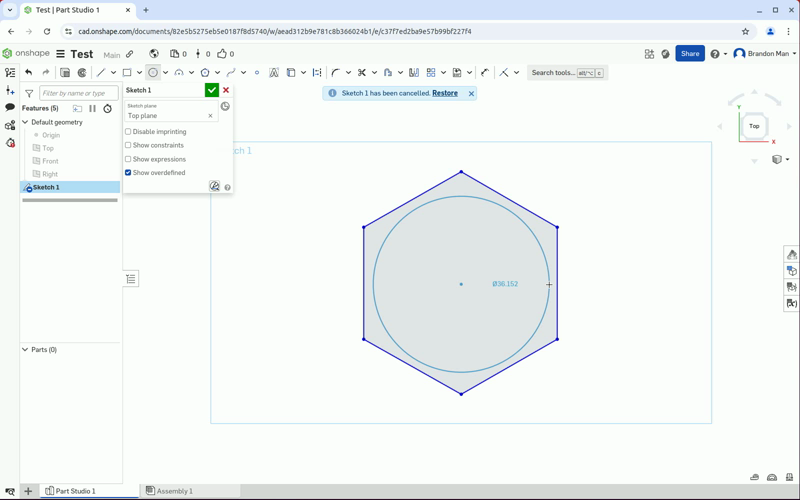
key(esc)
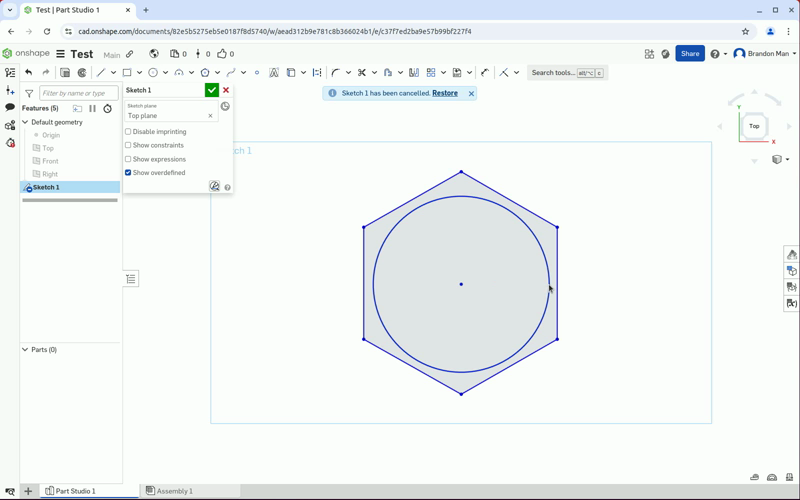
mouse_move(447, 378)
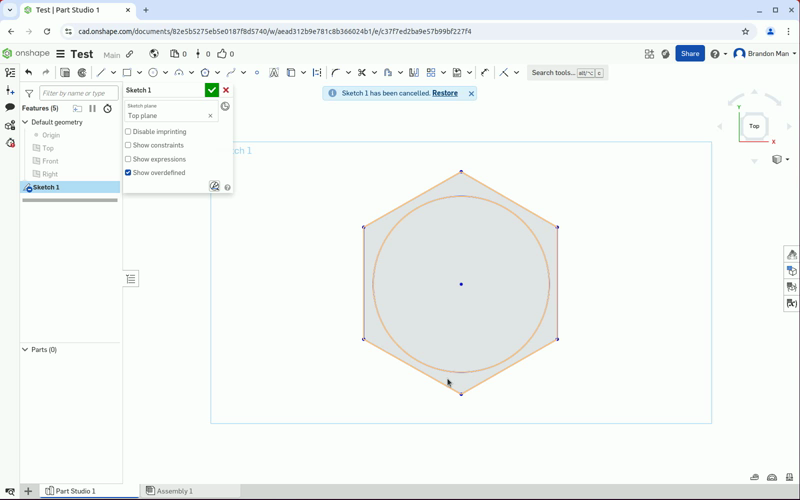
click(447, 378)
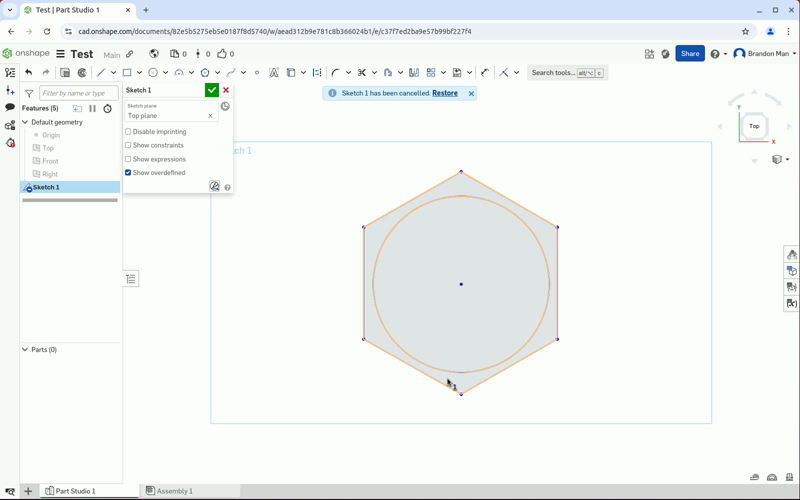
mouse_move(73, 352)
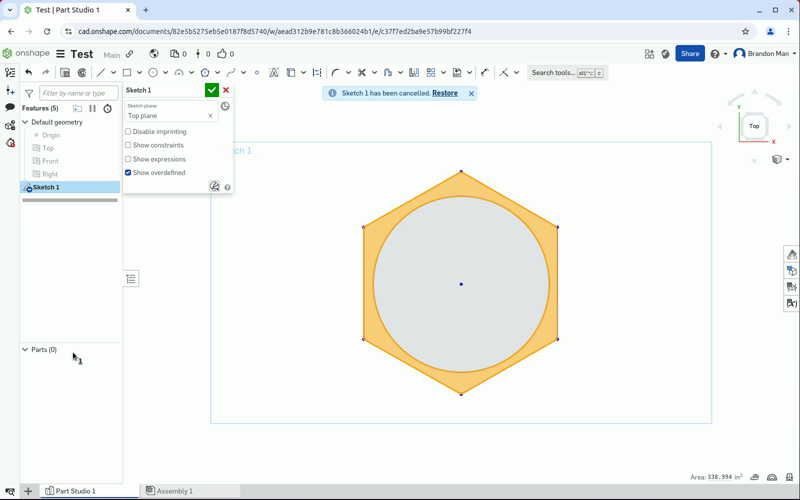
key(shift+y)
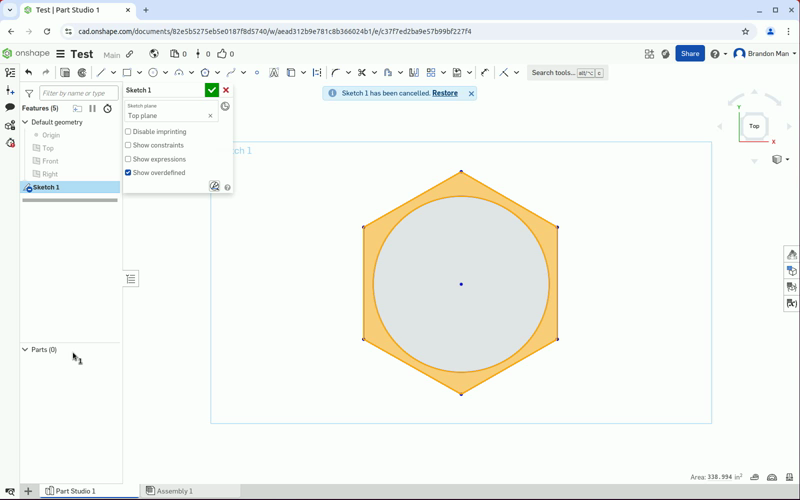
key(shift+e)
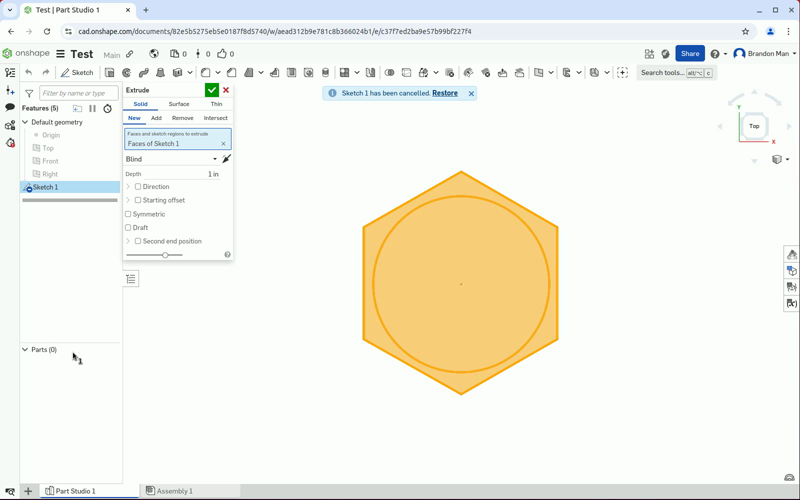
mouse_move(143, 106)
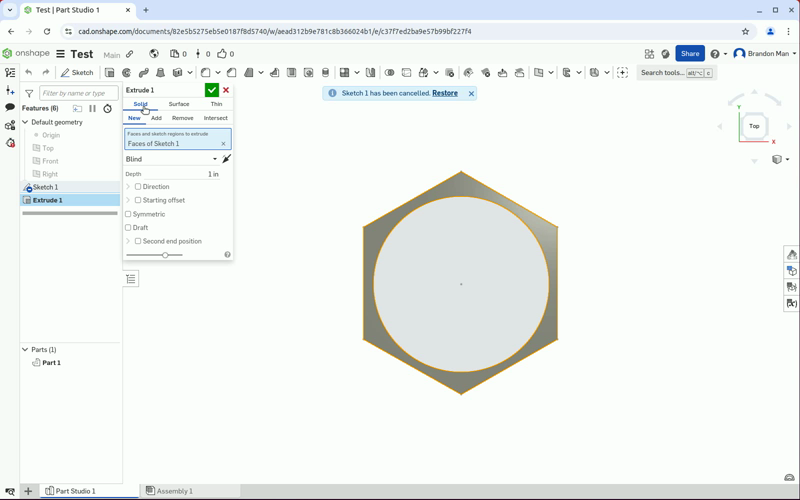
click(143, 106)
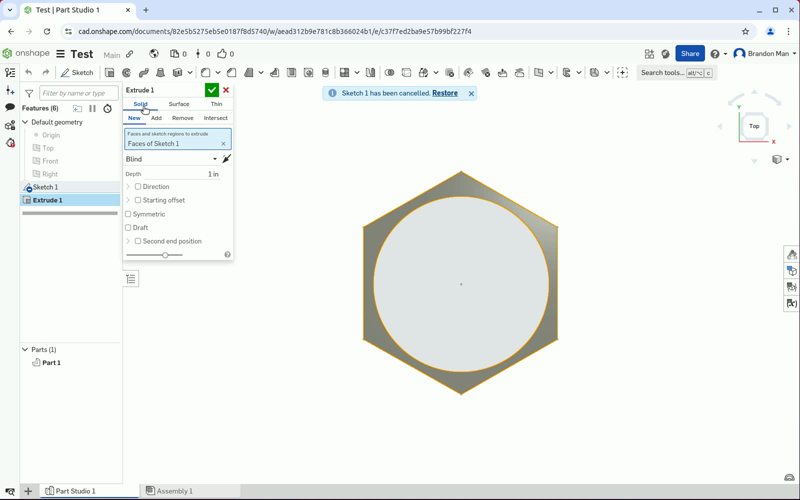
mouse_move(137, 120)
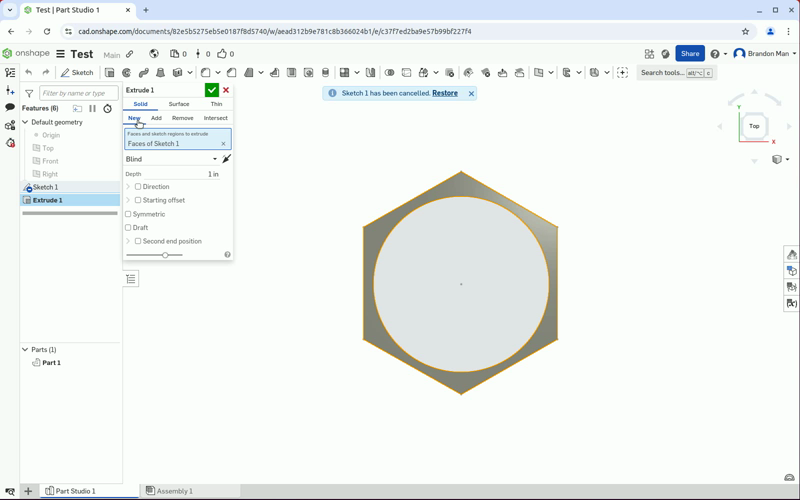
click(137, 120)
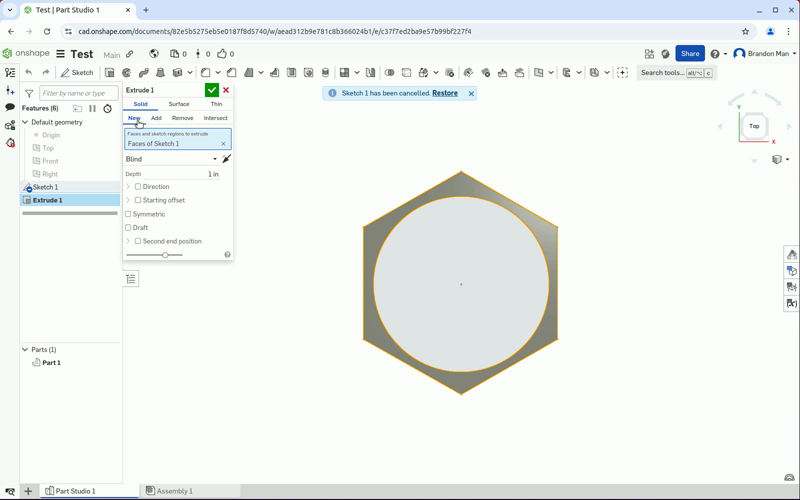
key(tab, 4)
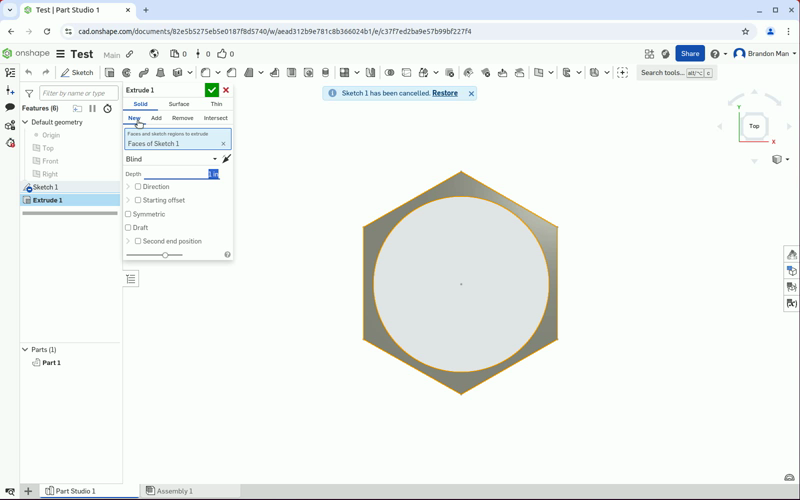
text(8.906)
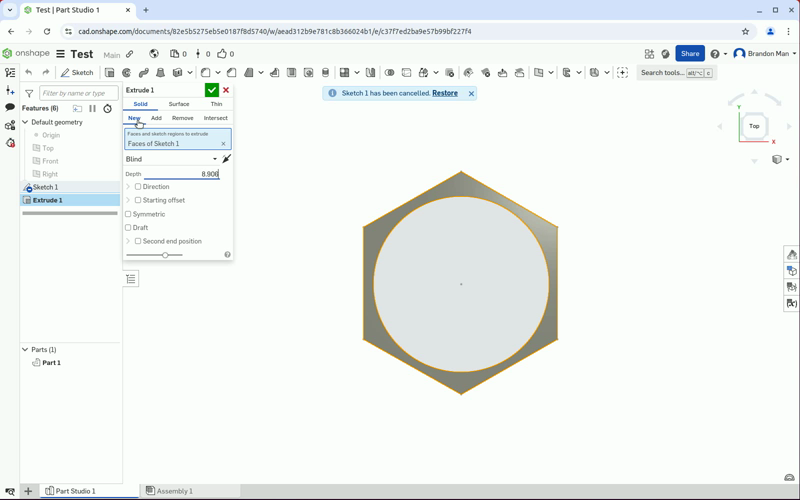
key(enter)
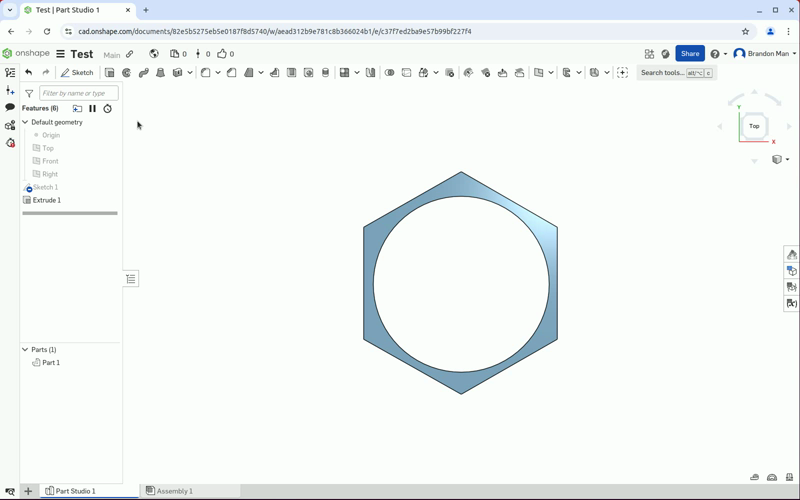
key(shift+h)
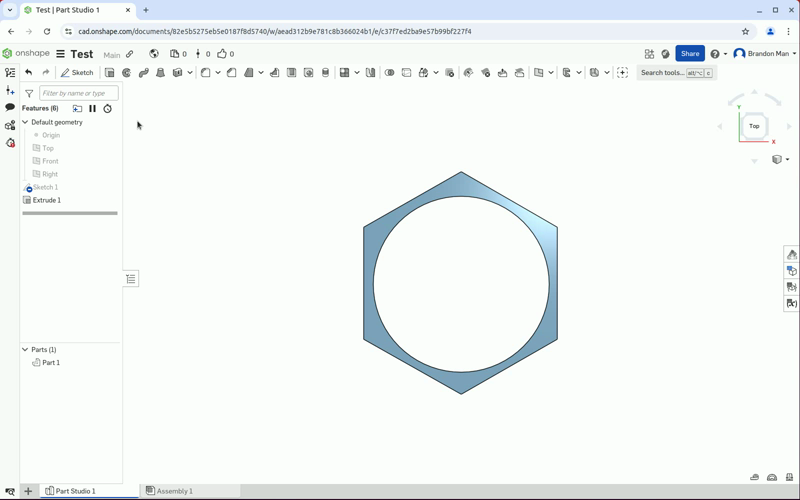
key(shift+h)
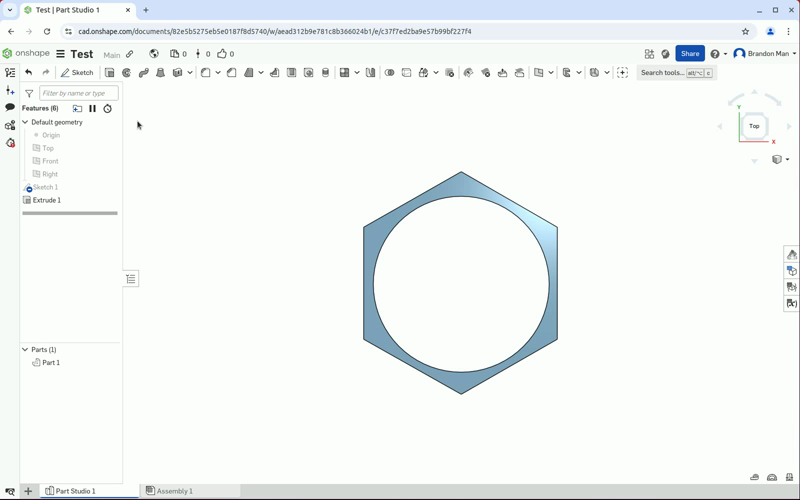
mouse_move(73, 189)
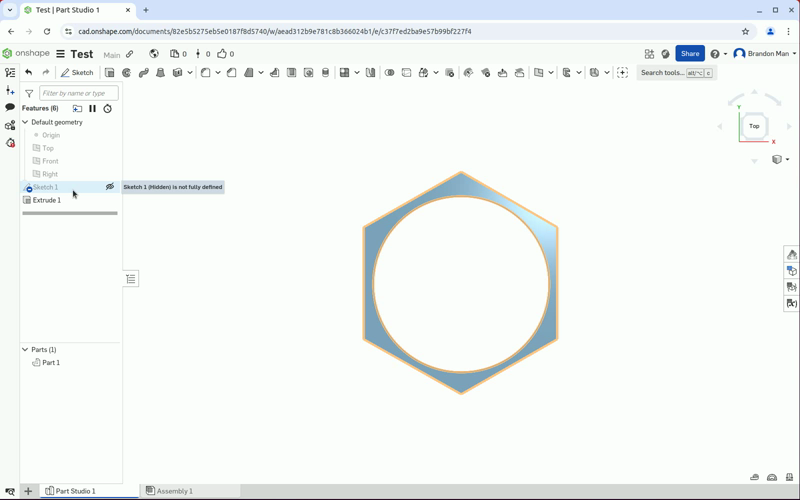
click(73, 189)
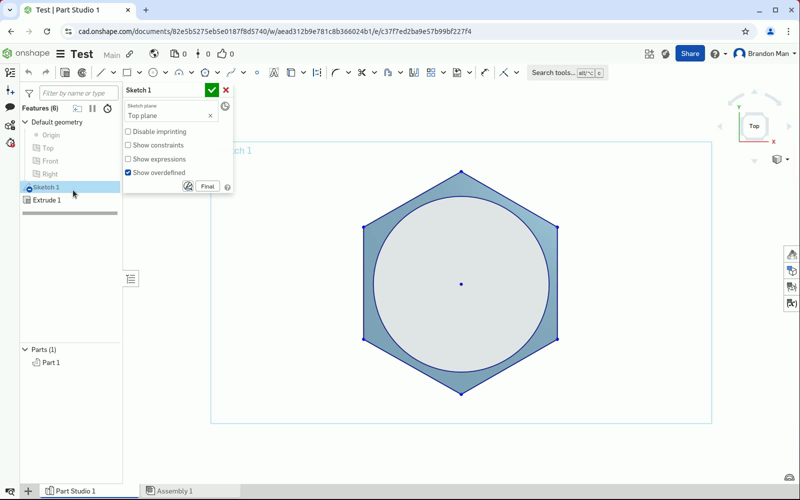
mouse_move(229, 92)
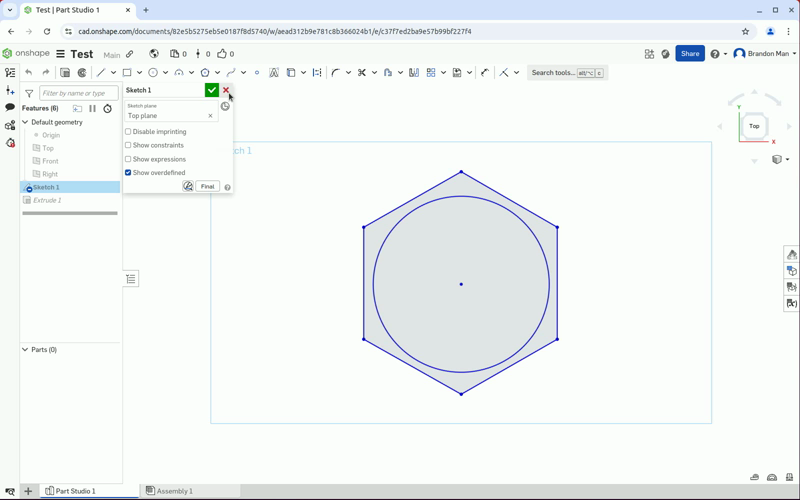
click(229, 92)
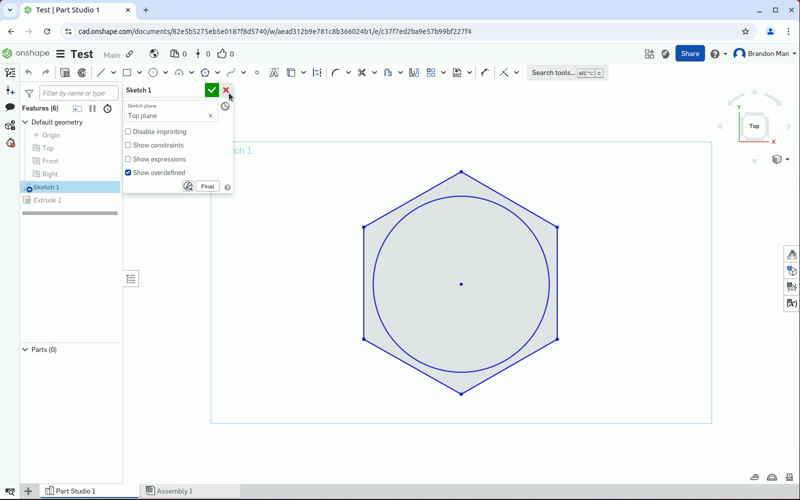
key(shift+s)
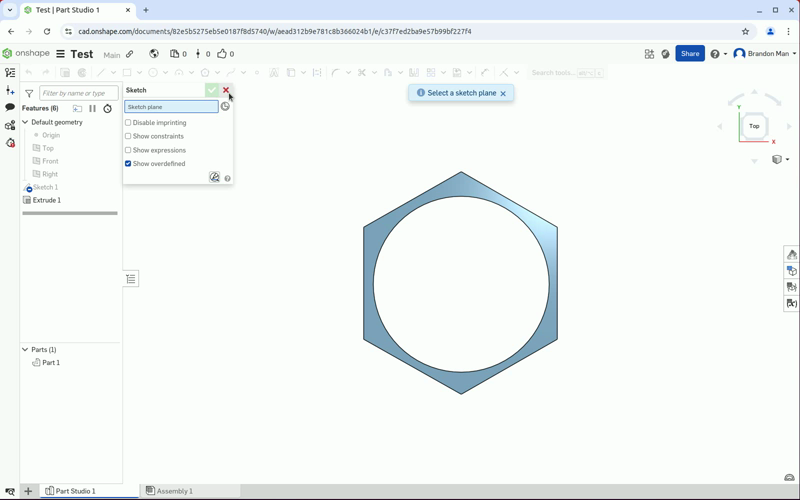
mouse_move(73, 150)
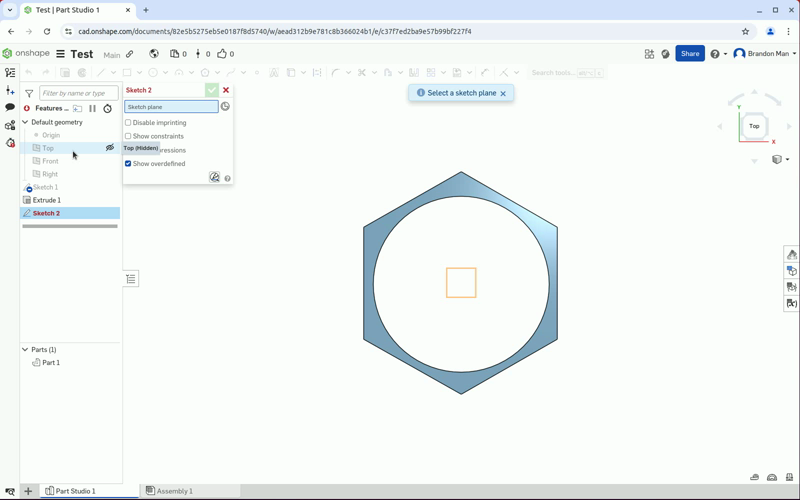
click(73, 150)
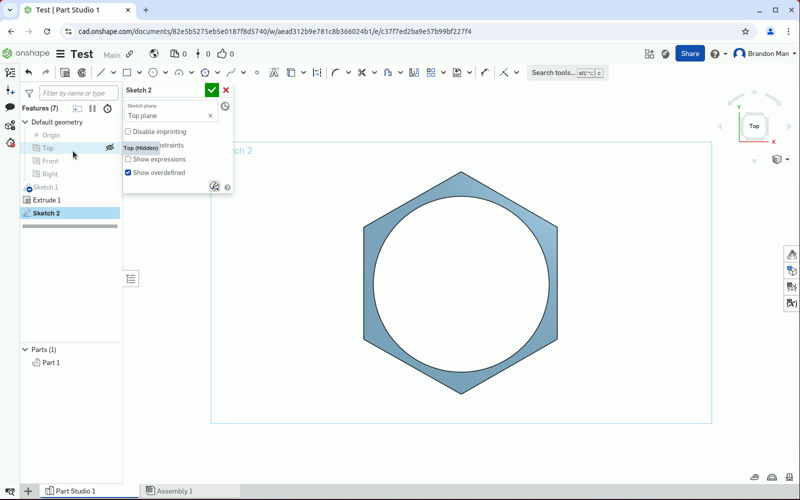
mouse_move(73, 352)
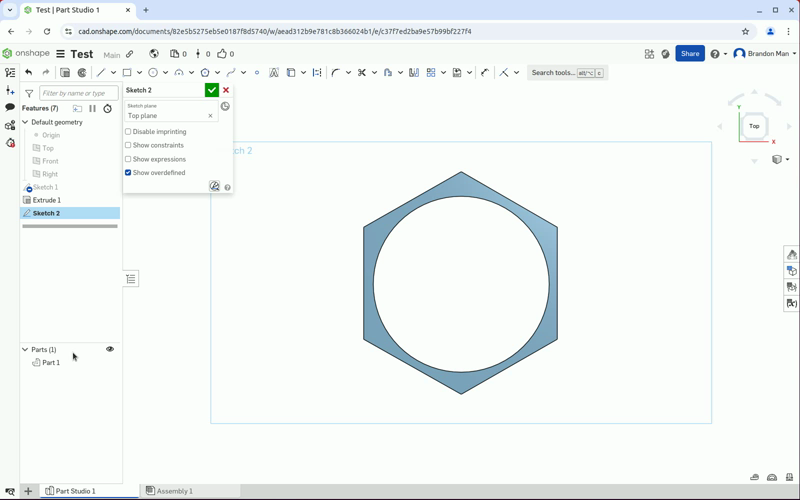
key(y)
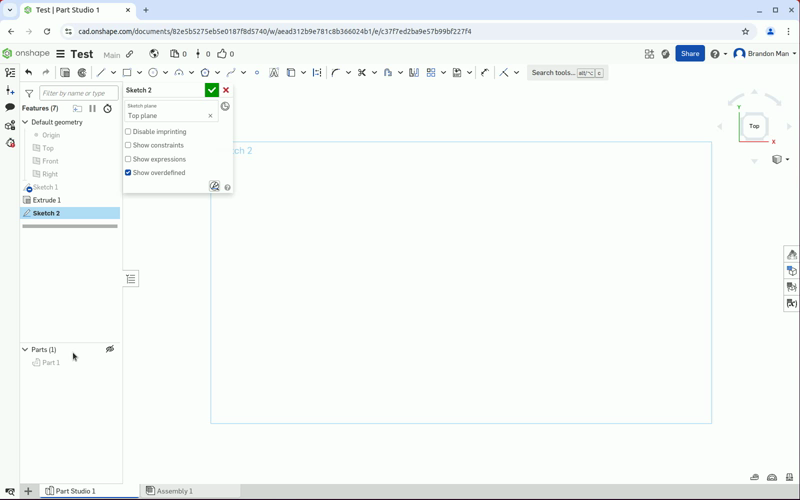
key(c)
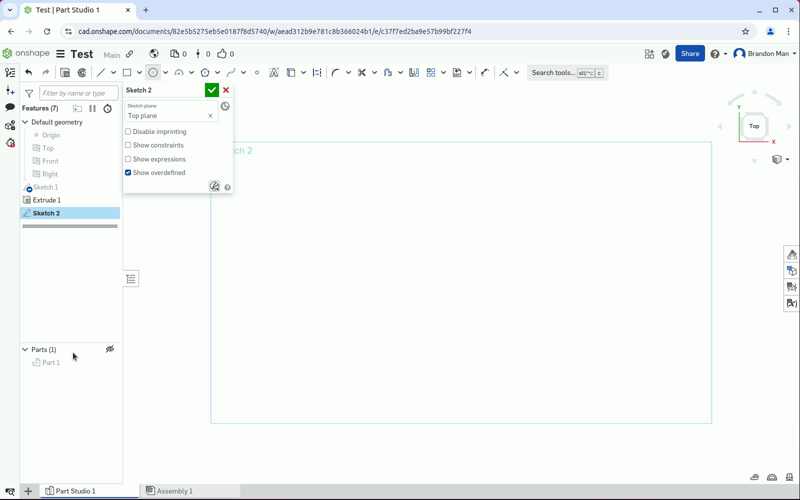
key_down(shift)
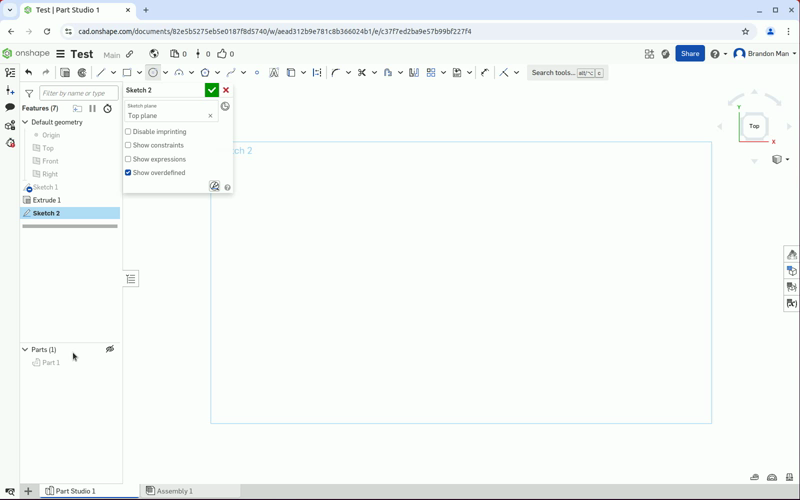
mouse_move(461, 282)
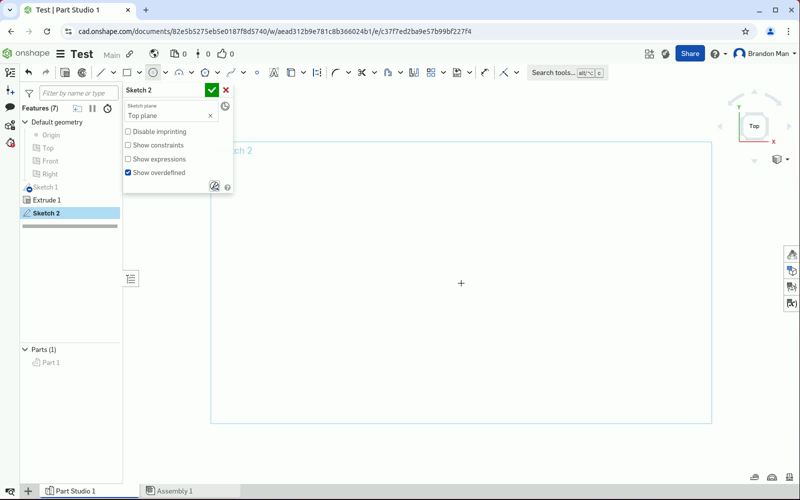
click(461, 282)
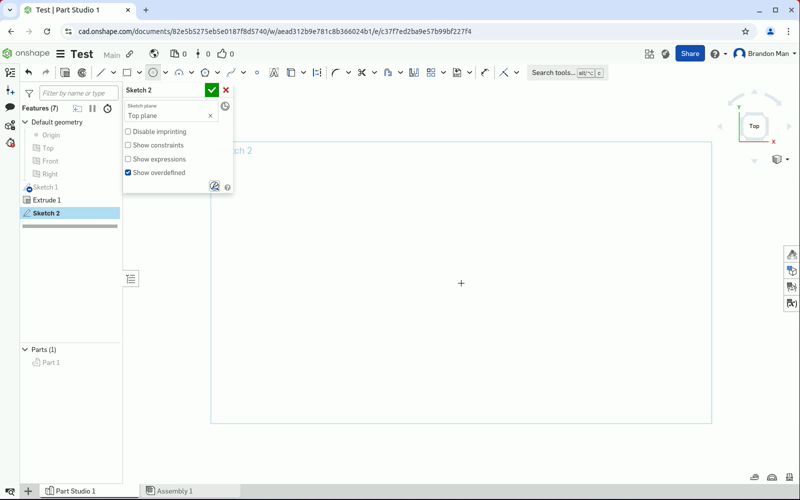
key_up(shift)
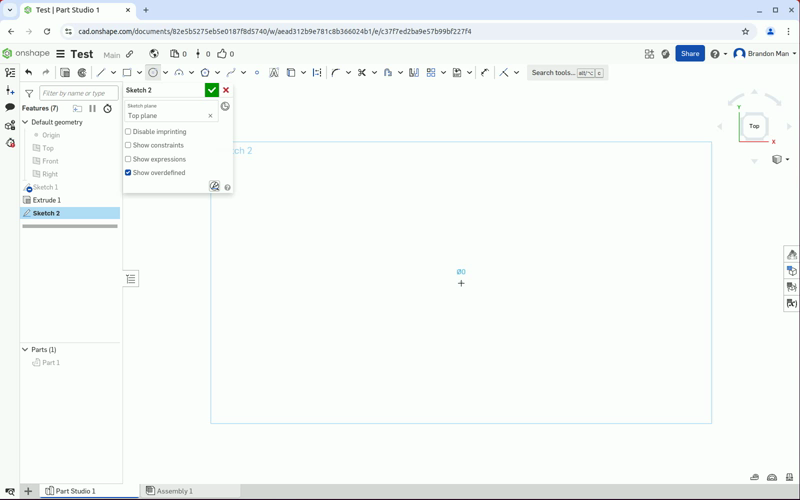
mouse_move(549, 282)
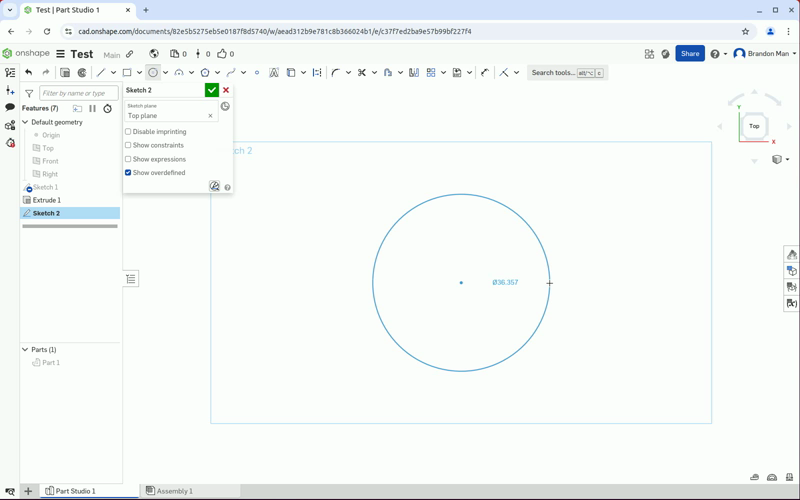
click(549, 282)
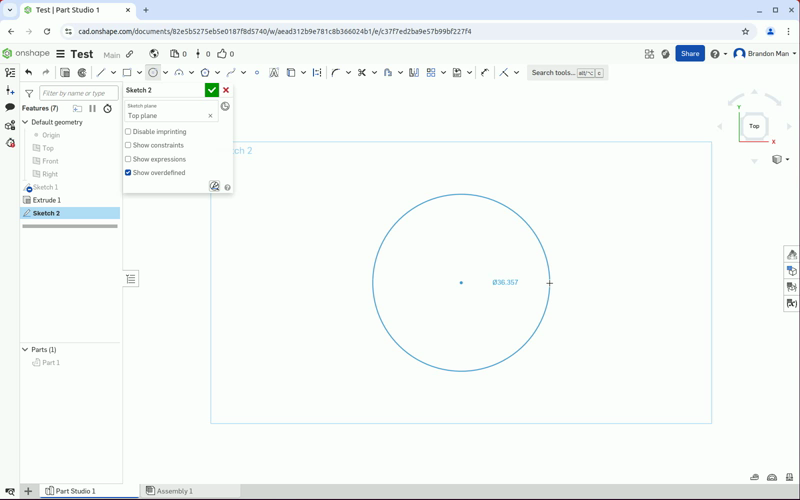
key(esc)
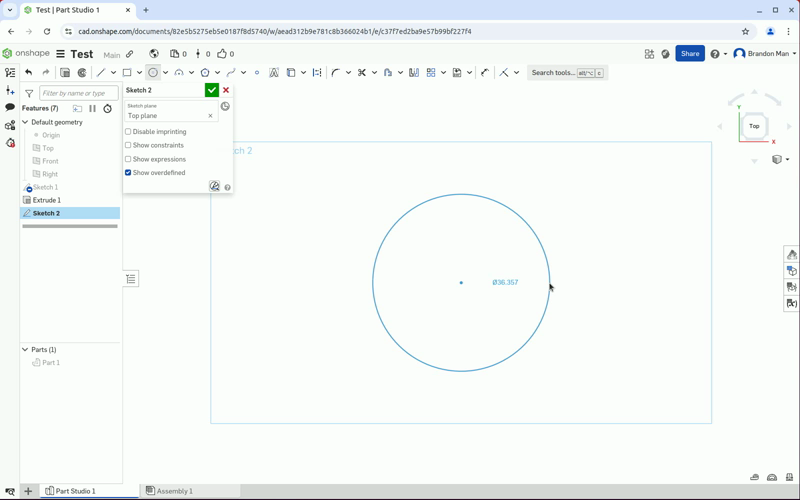
mouse_move(486, 243)
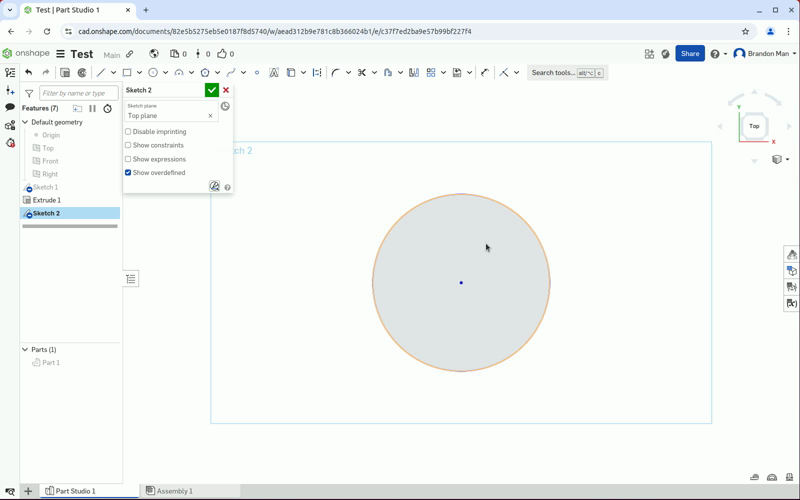
click(486, 243)
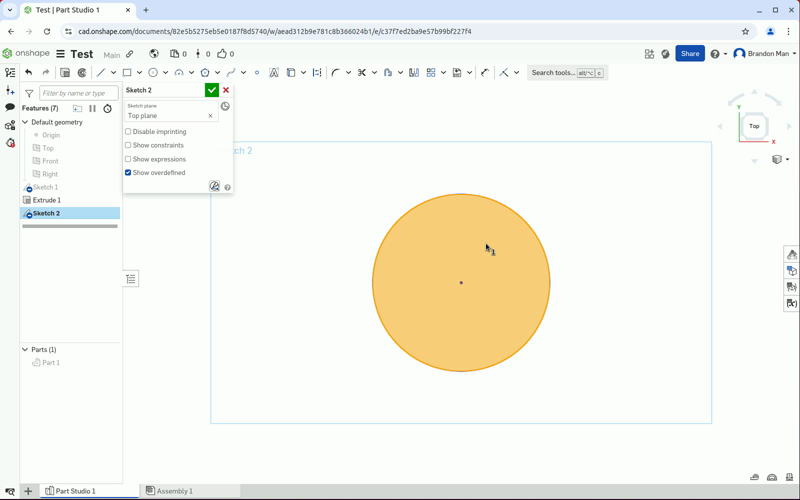
mouse_move(73, 352)
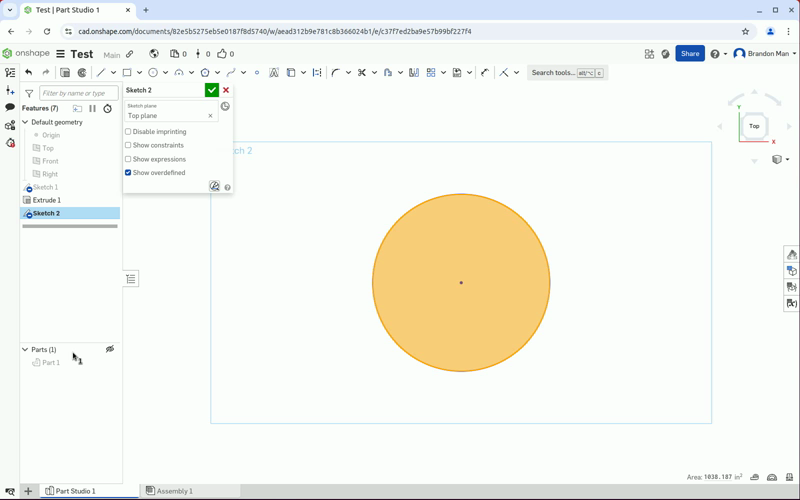
key(shift+y)
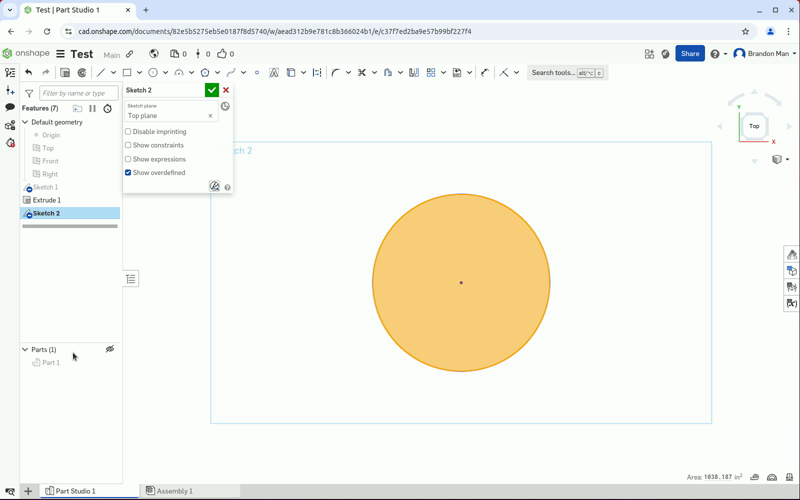
key(shift+e)
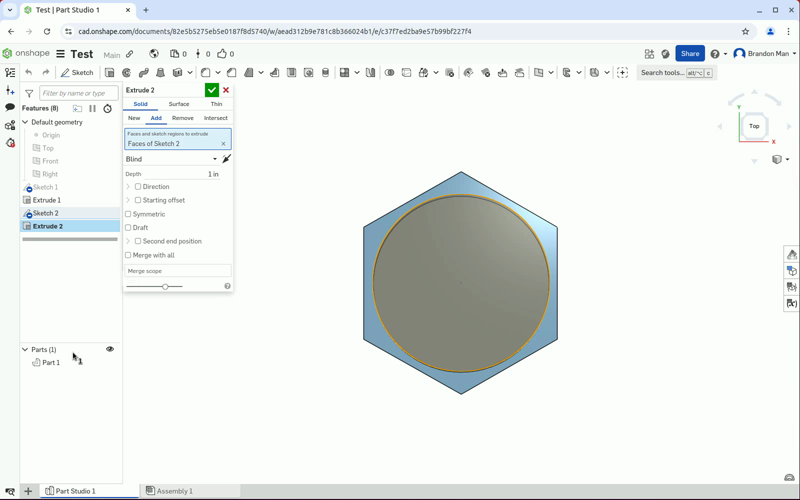
mouse_move(143, 106)
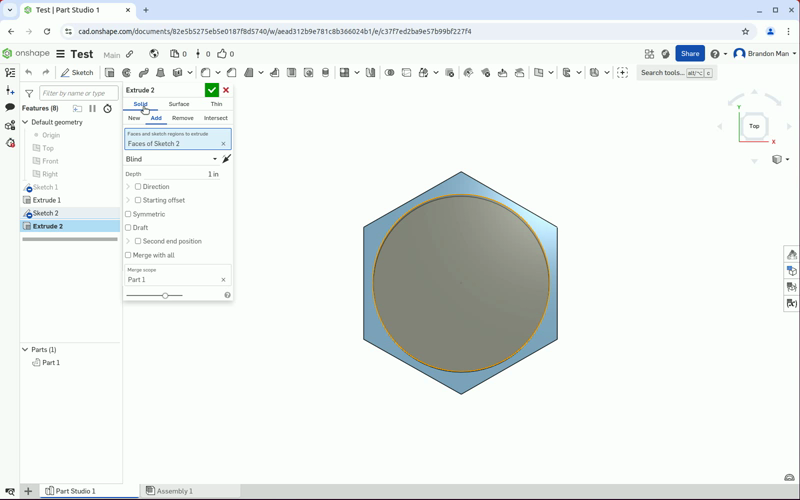
click(143, 106)
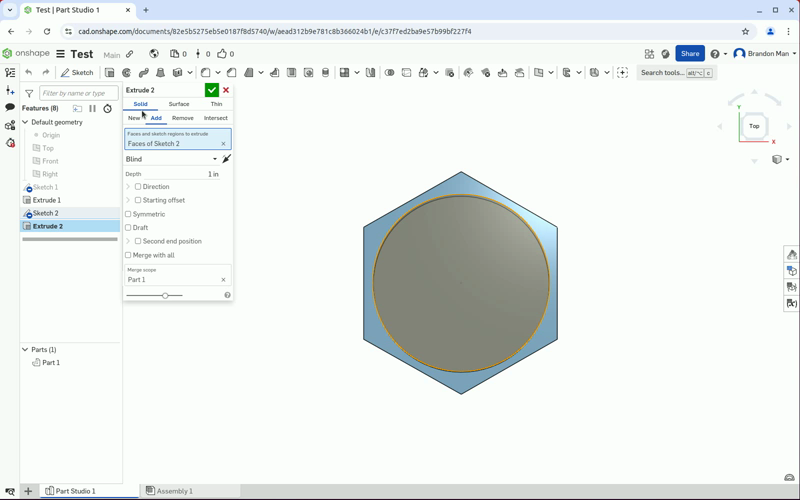
mouse_move(137, 120)
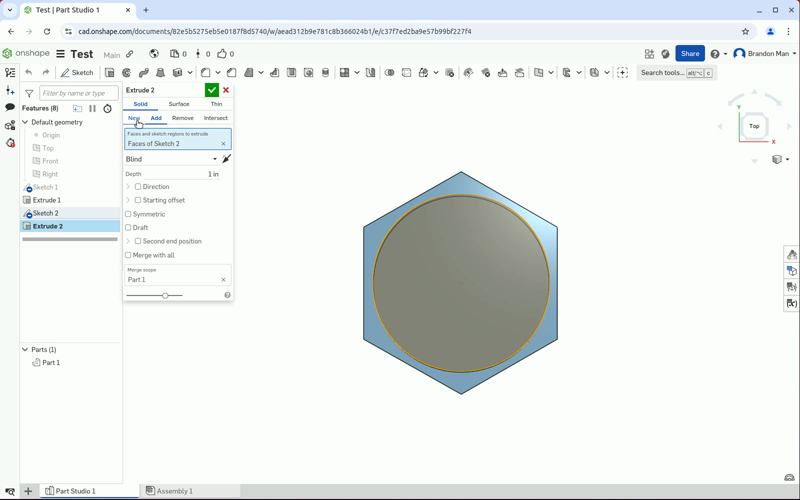
click(137, 120)
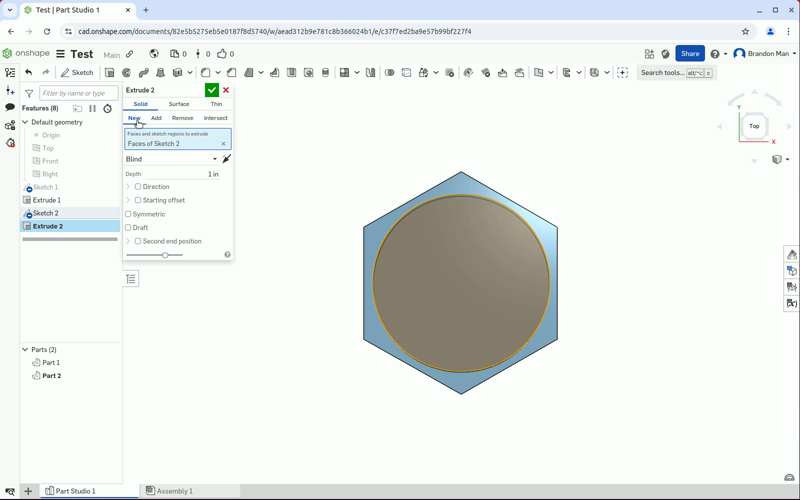
key(tab, 4)
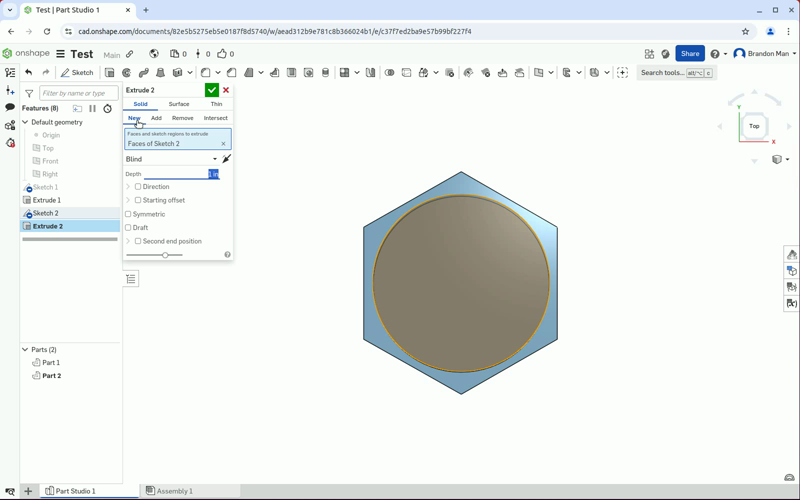
text(8.906)
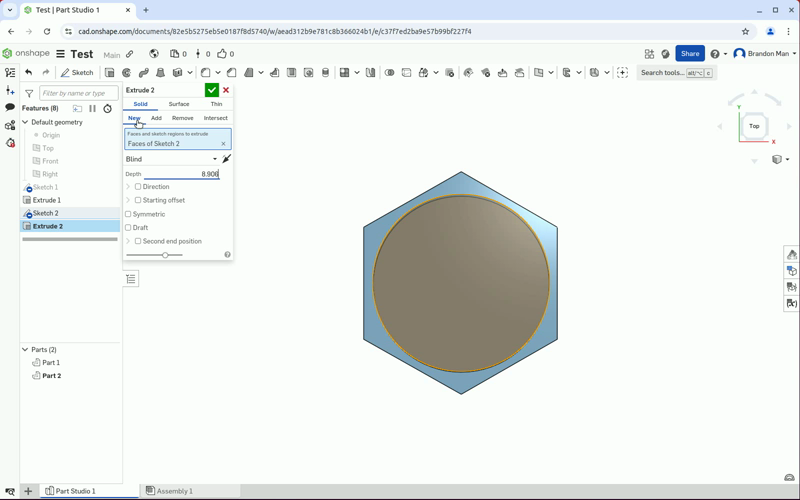
key(enter)
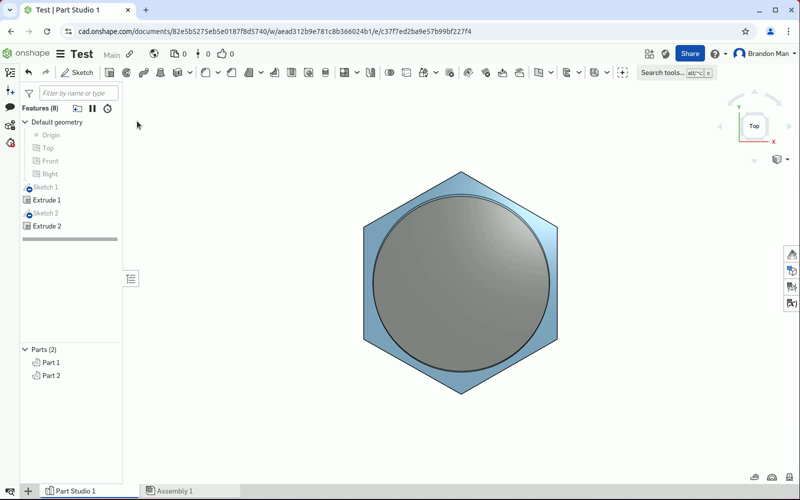
key(shift+h)
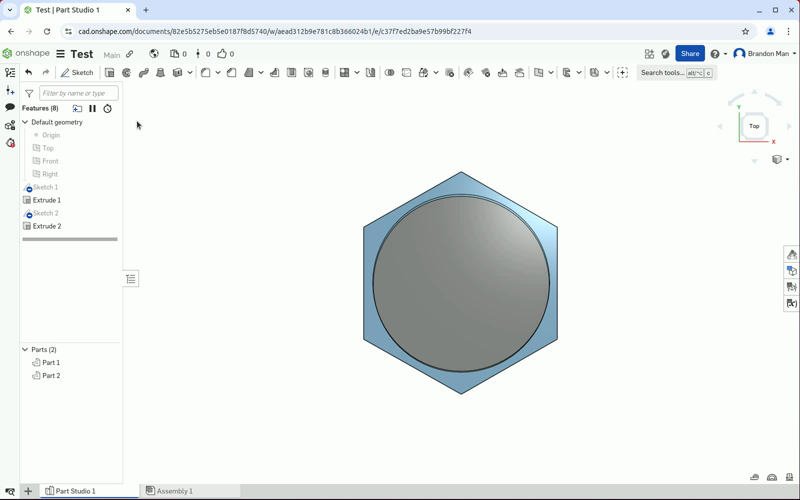
key(shift+h)
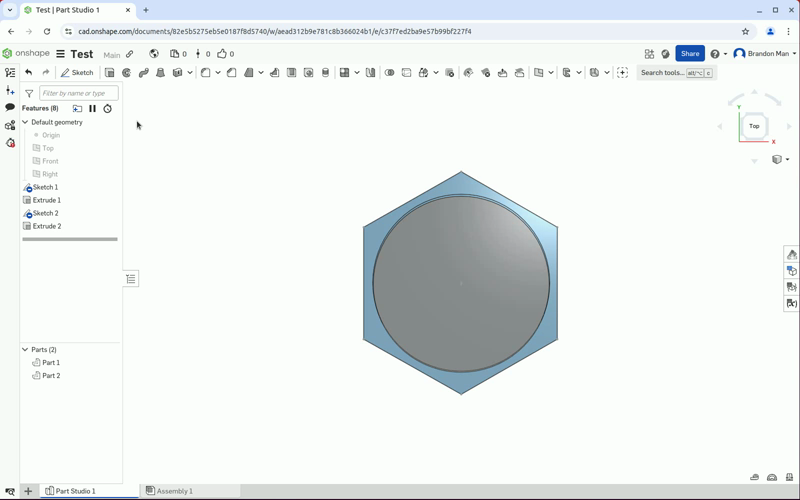
key(shift+7)
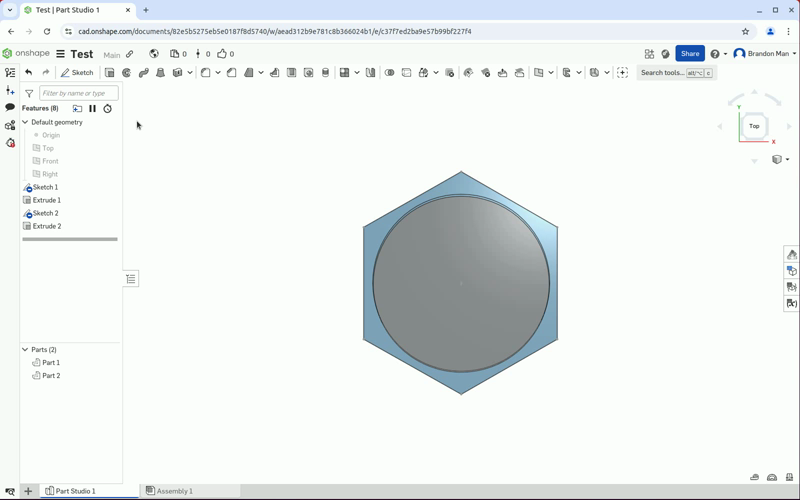
key(up, 3)
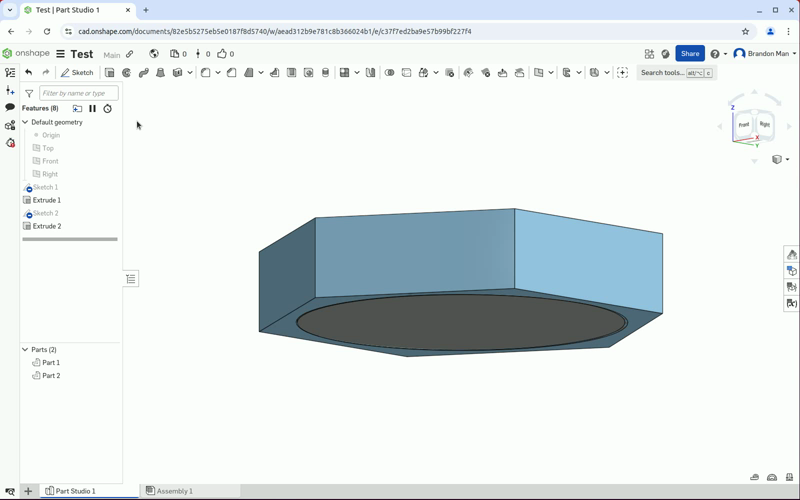
key(left, 3)
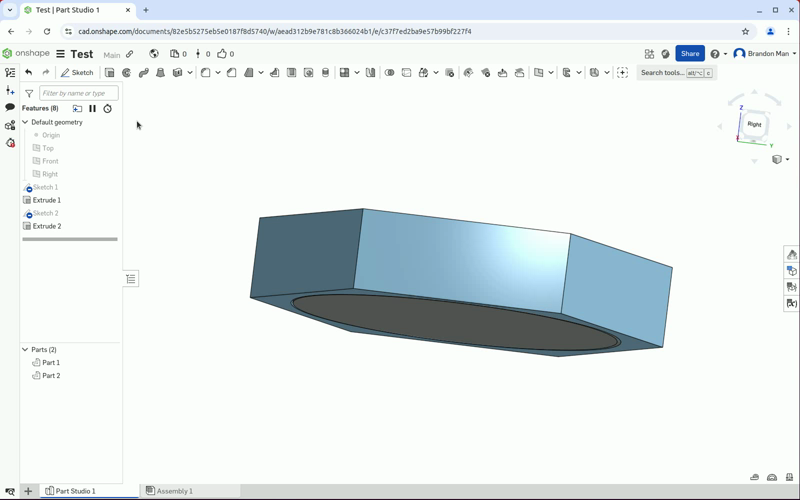
key(right, 3)
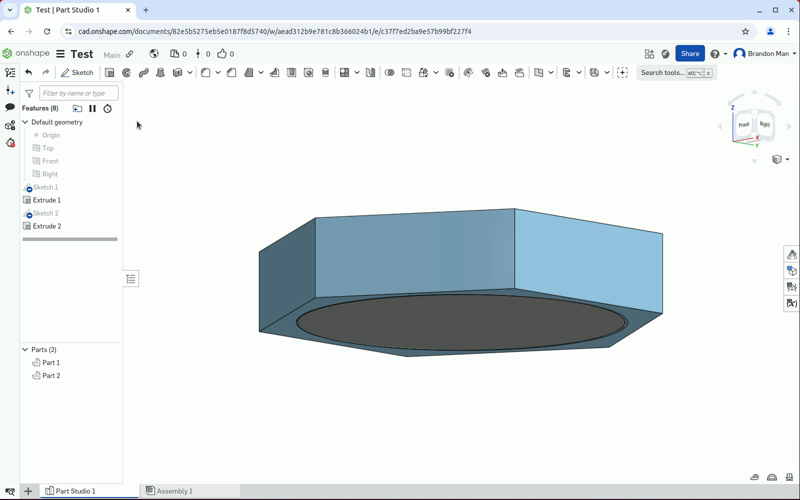
key(down, 3)
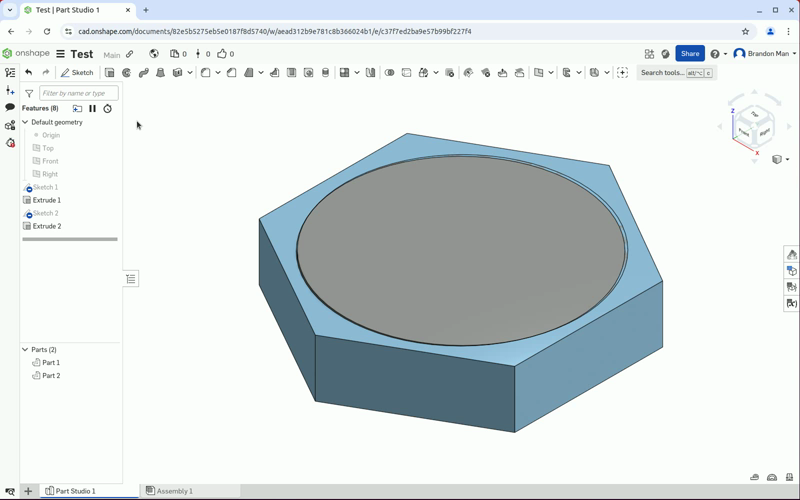
mouse_move(73, 189)
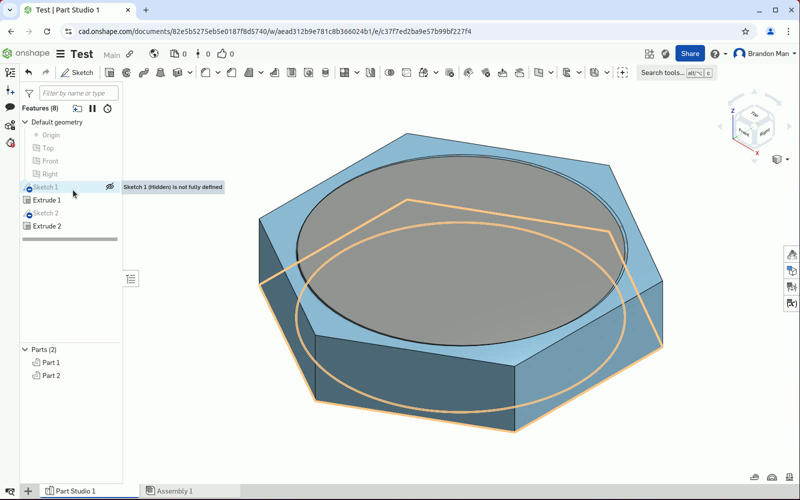
click(73, 189)